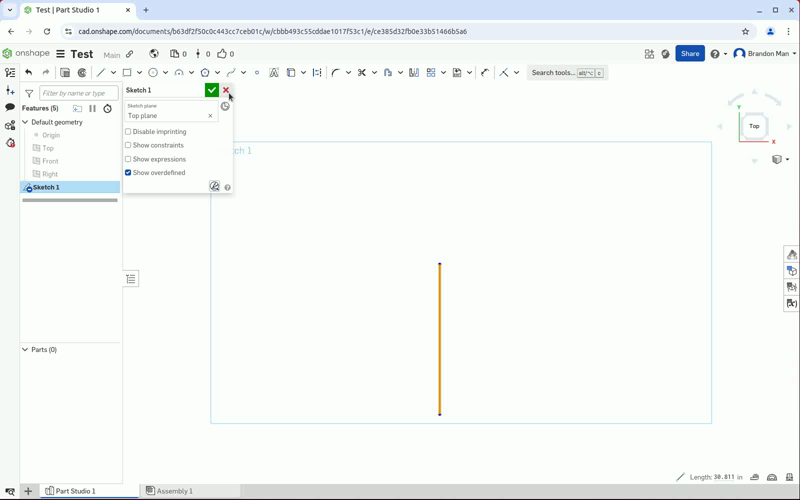
key(shift+h)
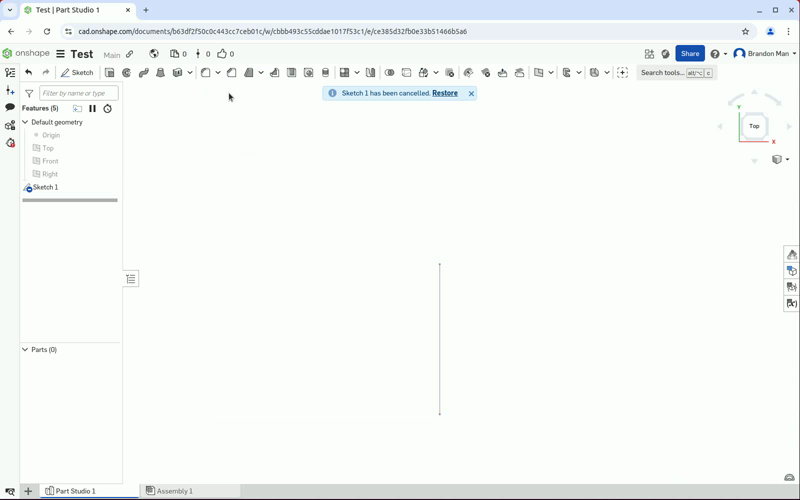
key(shift+s)
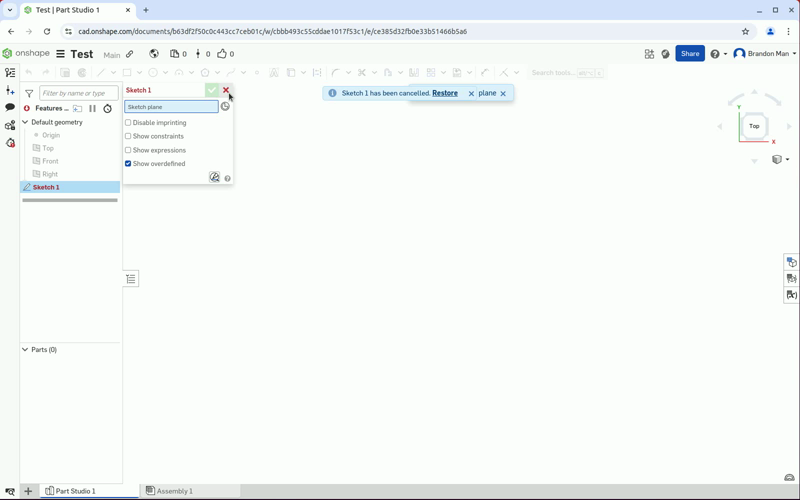
mouse_move(73, 150)
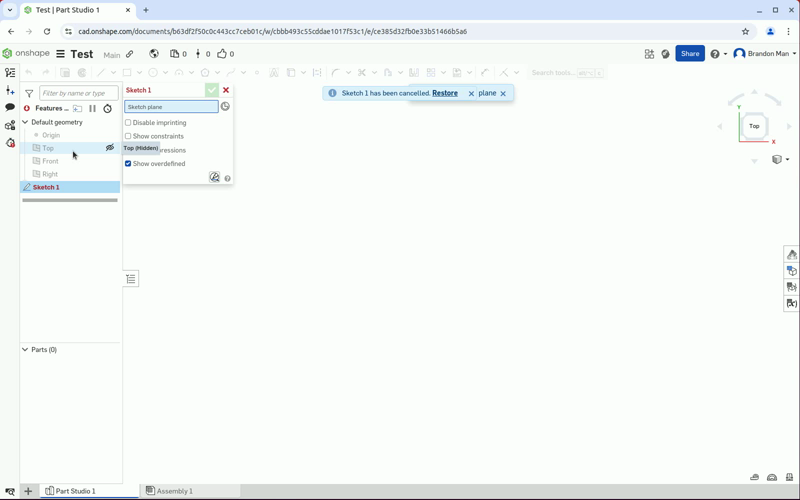
click(73, 150)
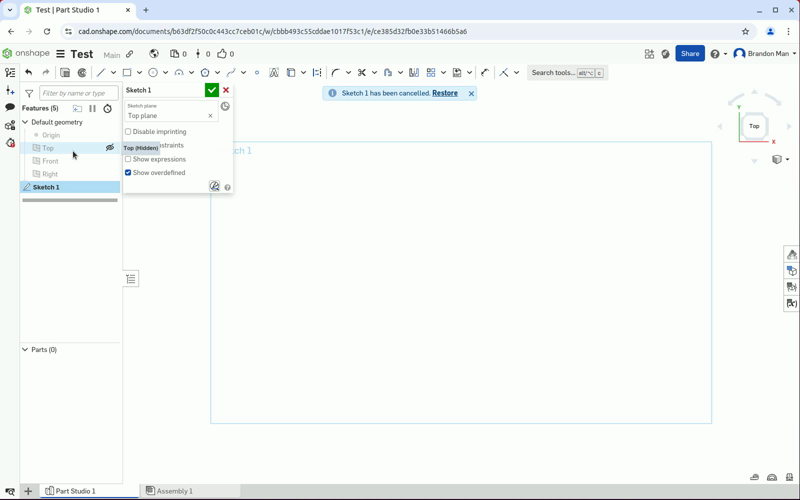
mouse_move(73, 352)
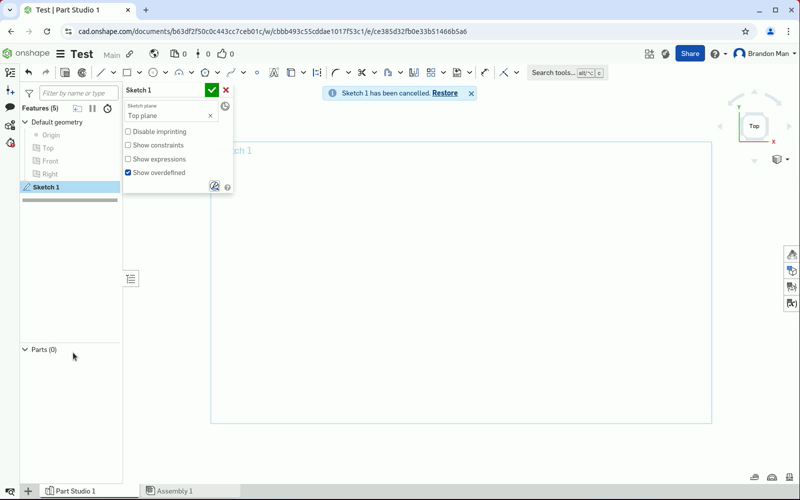
key(y)
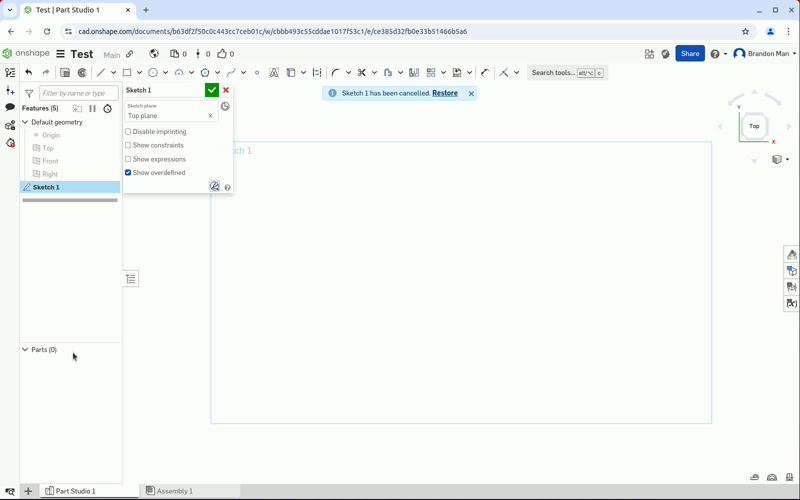
key(c)
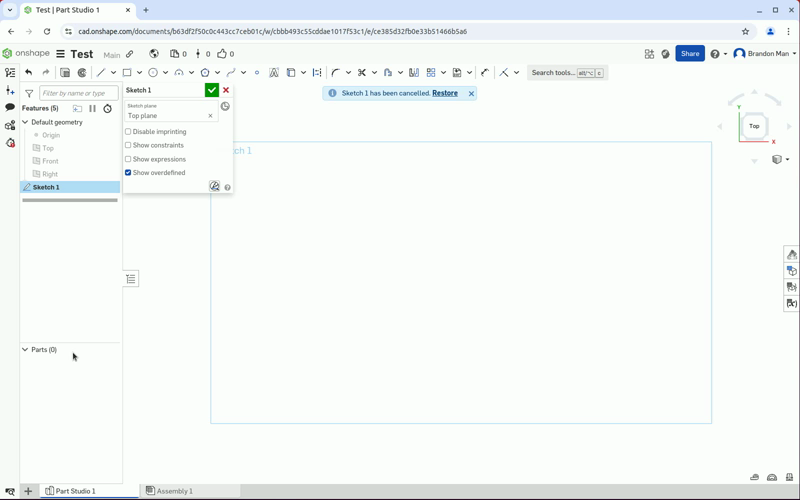
key_down(shift)
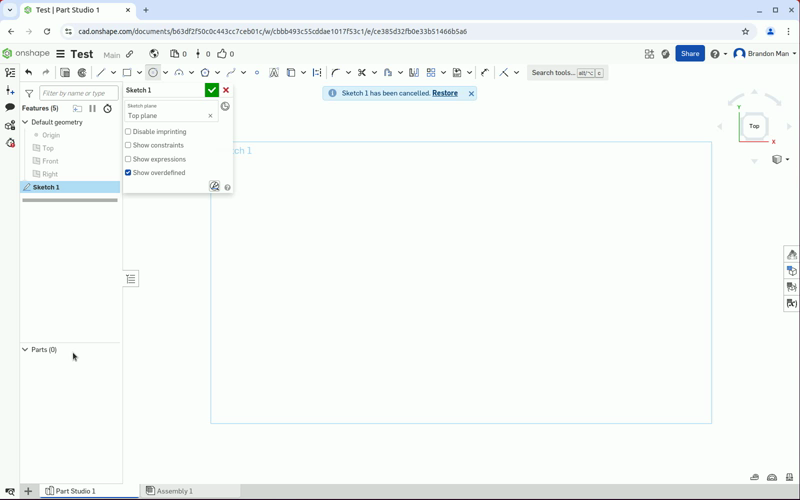
mouse_move(414, 227)
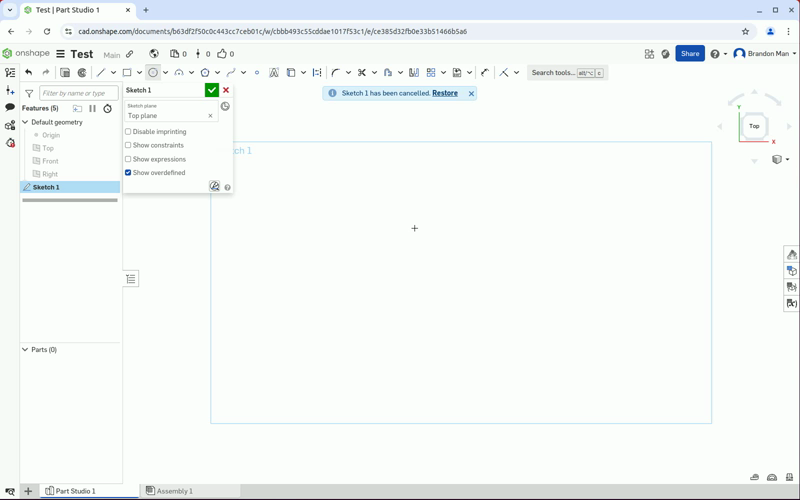
click(414, 227)
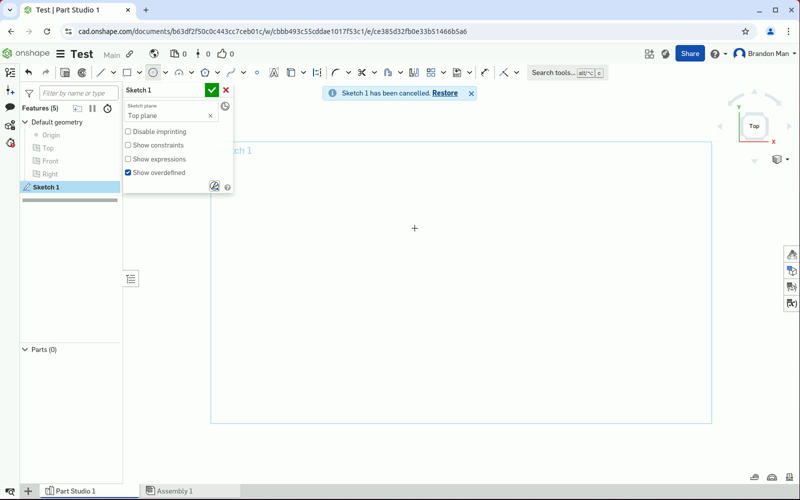
key_up(shift)
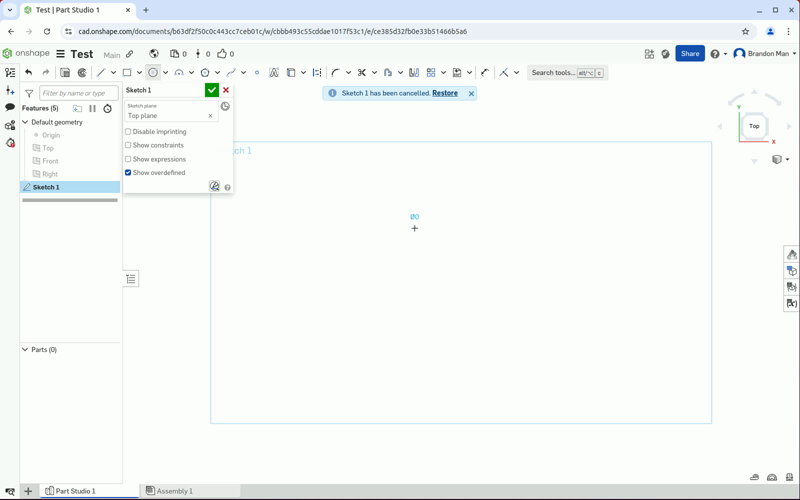
mouse_move(432, 227)
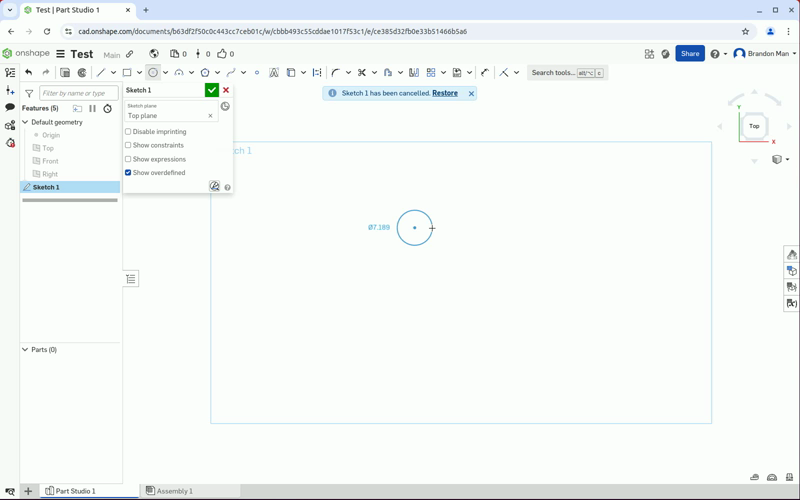
click(432, 227)
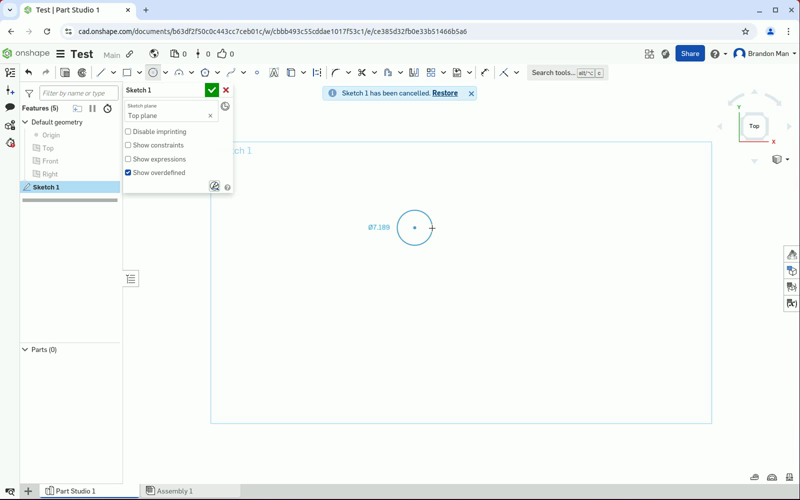
key(esc)
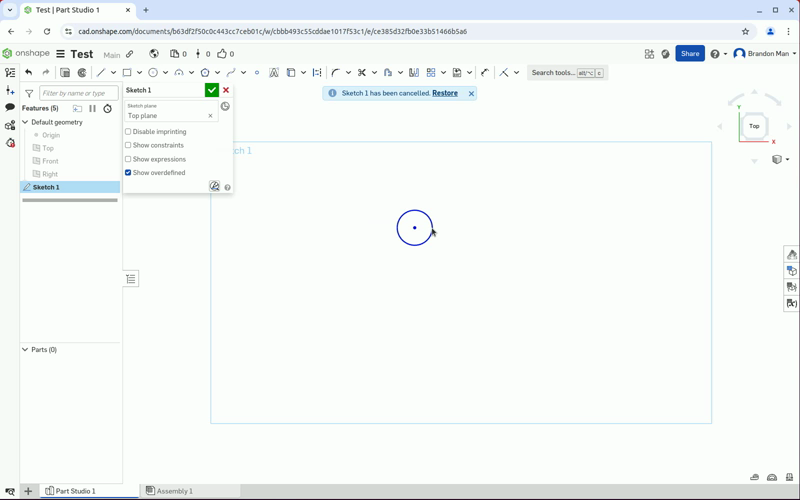
key(c)
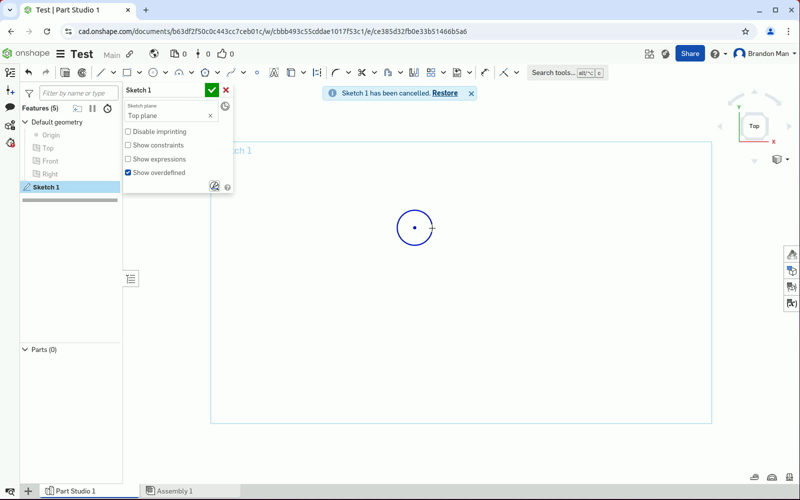
key_down(shift)
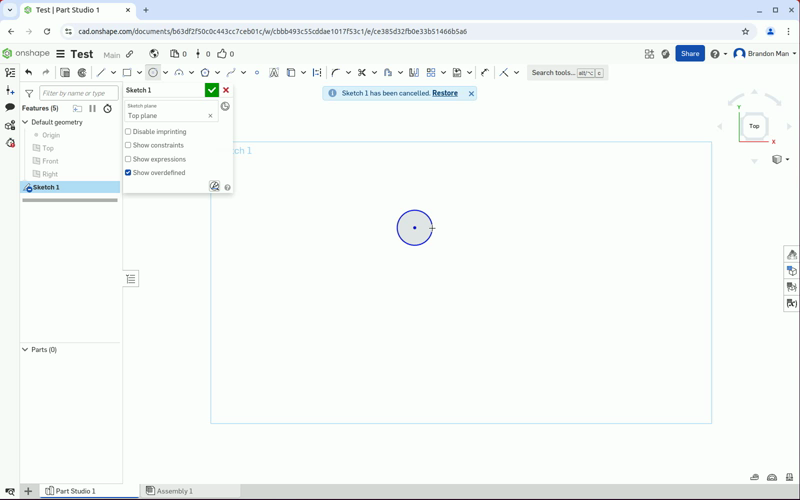
mouse_move(414, 227)
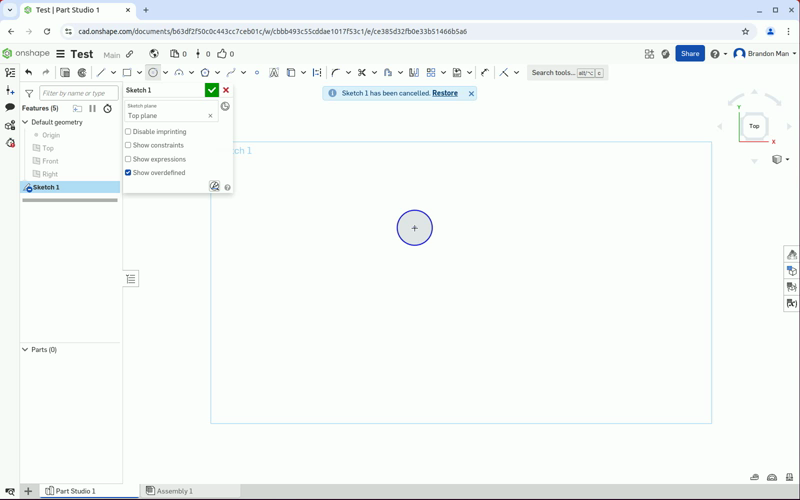
click(414, 227)
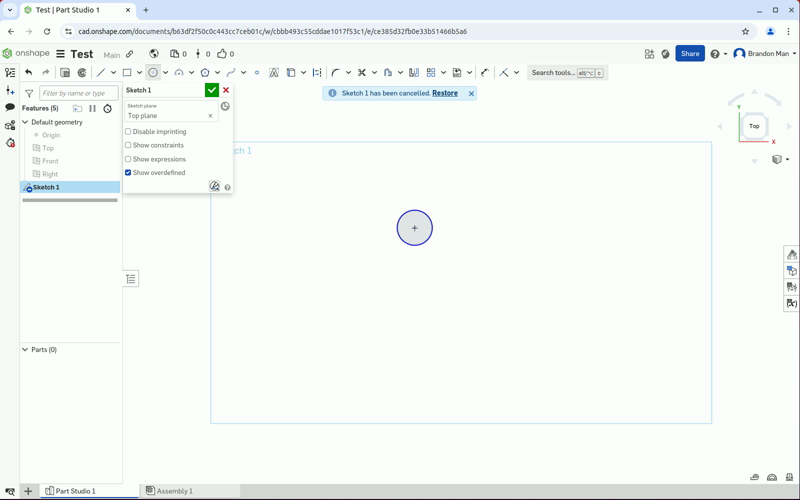
key_up(shift)
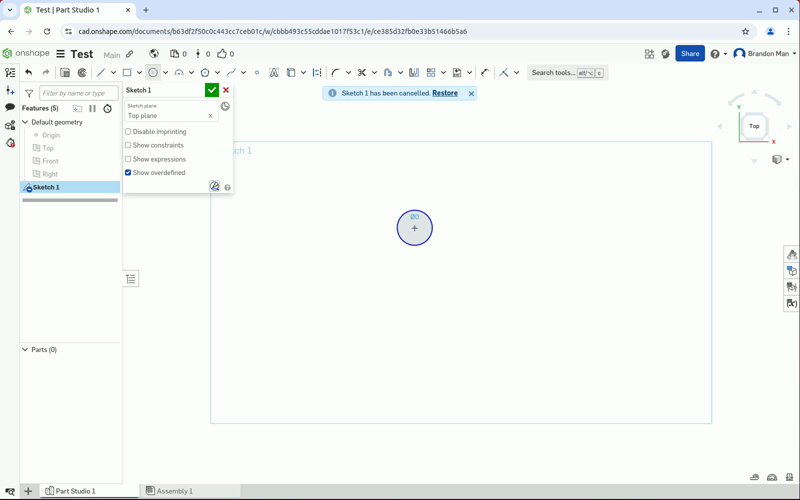
mouse_move(429, 227)
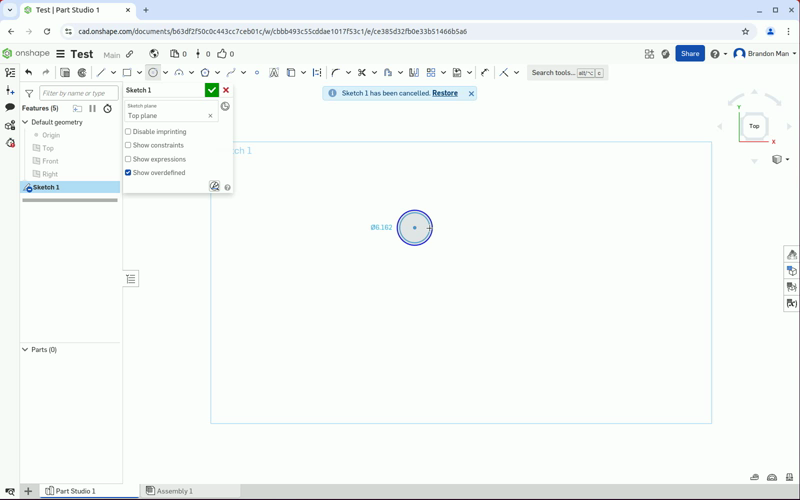
scroll(6)
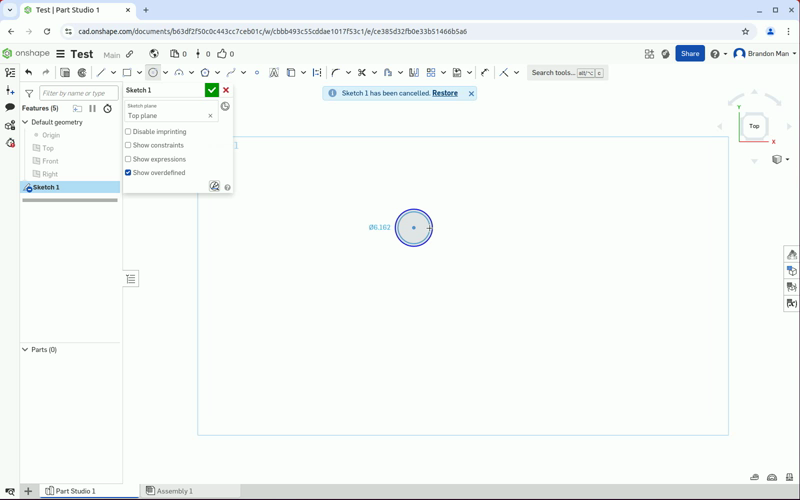
scroll(6)
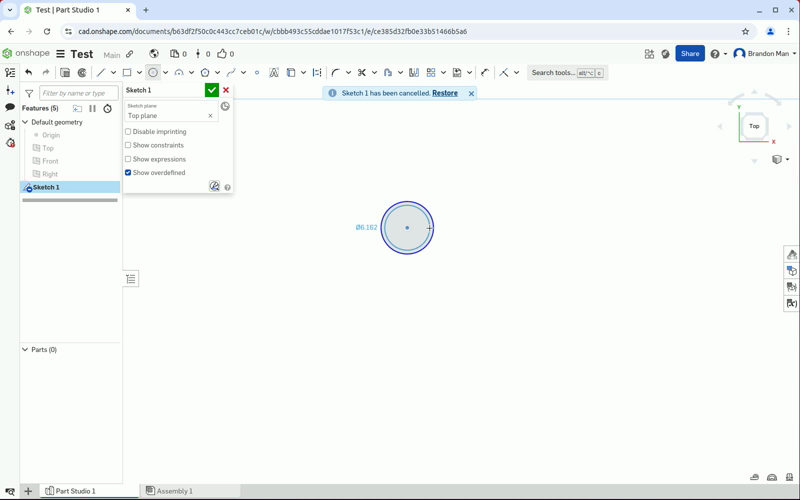
scroll(6)
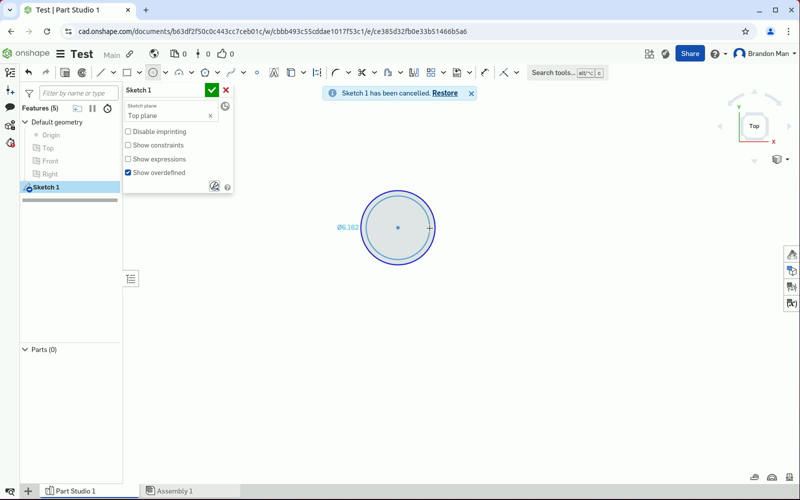
scroll(6)
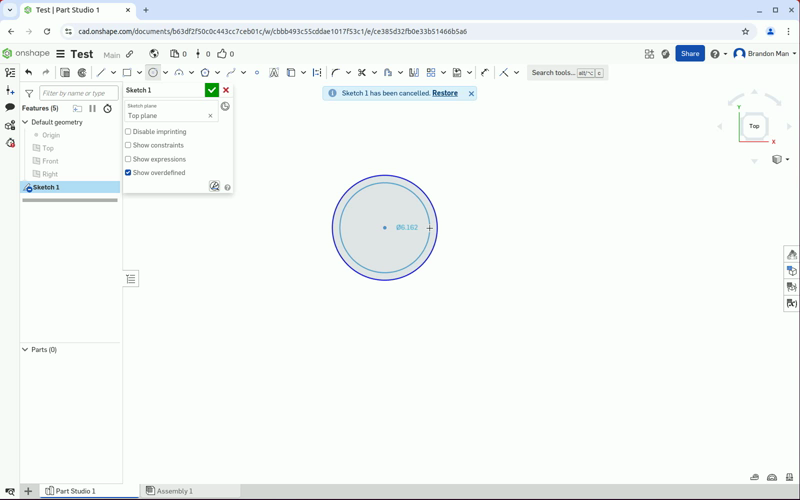
scroll(6)
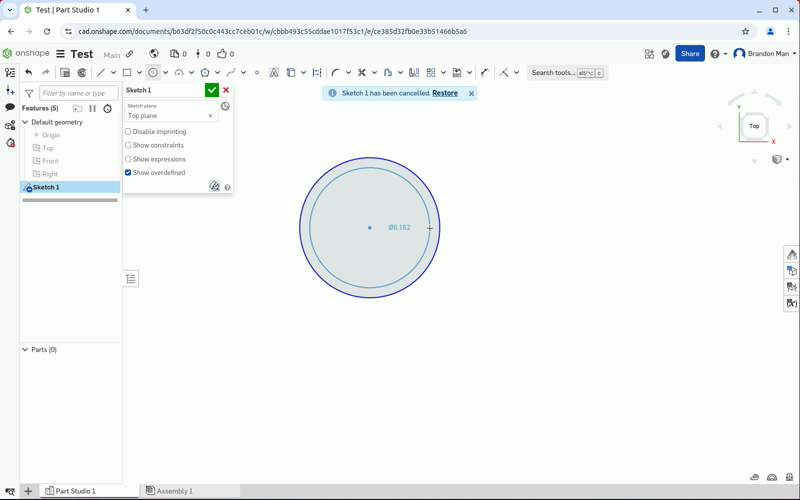
scroll(6)
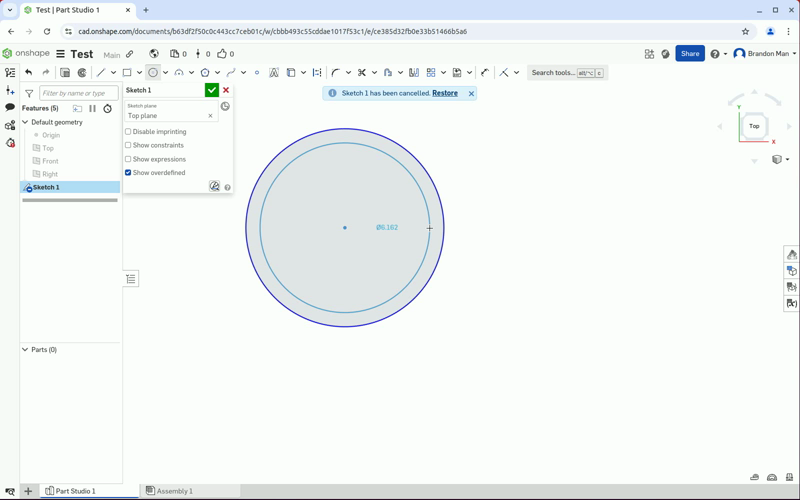
scroll(6)
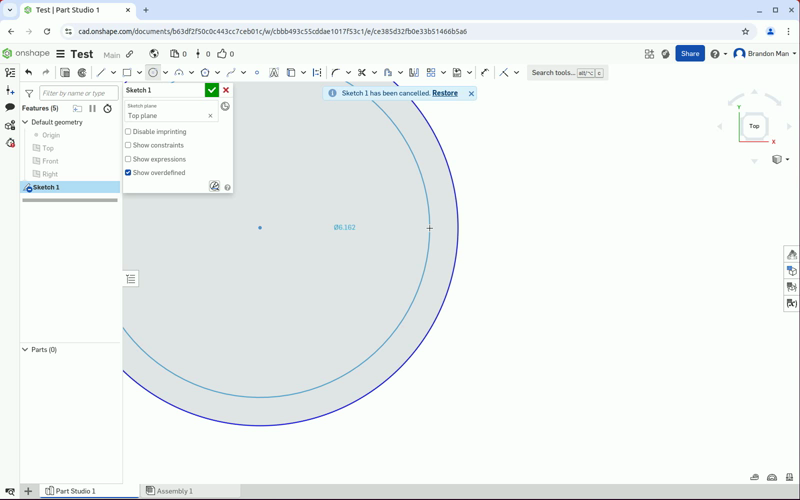
click(429, 227)
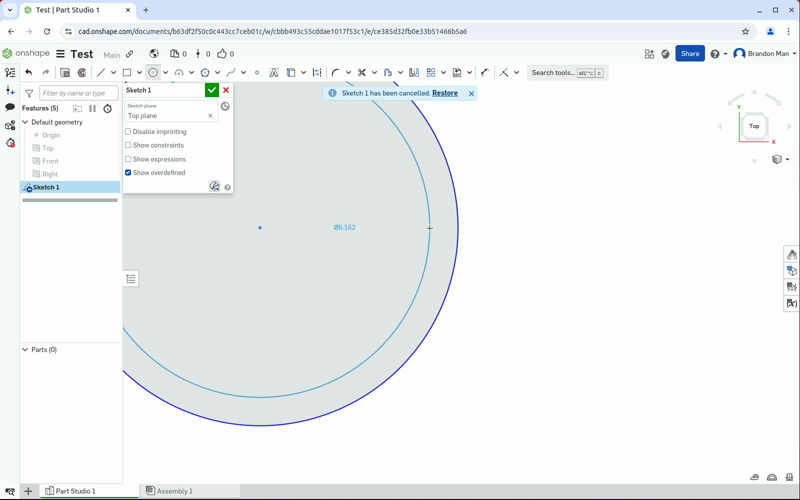
scroll(-6)
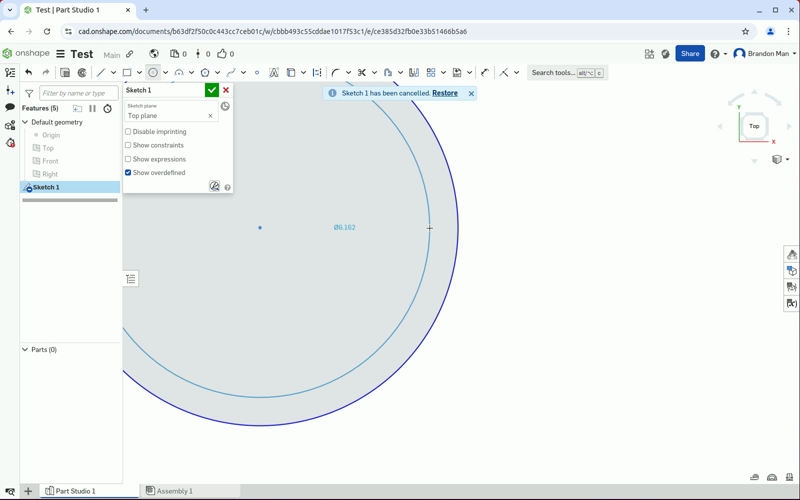
scroll(-6)
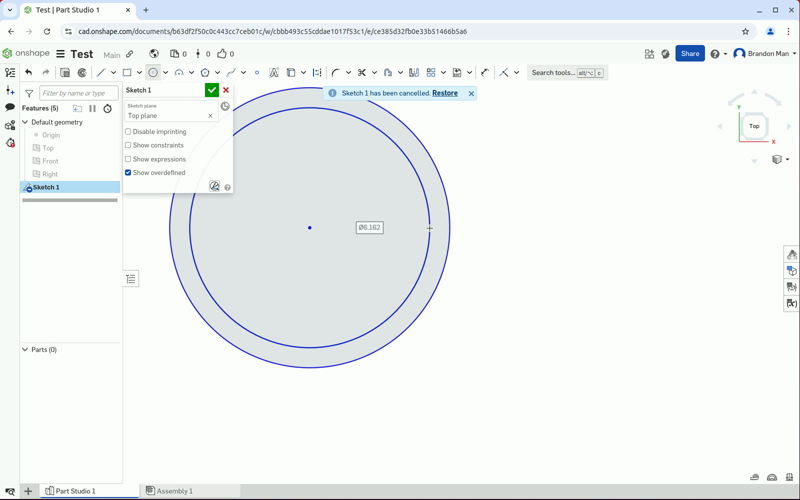
scroll(-6)
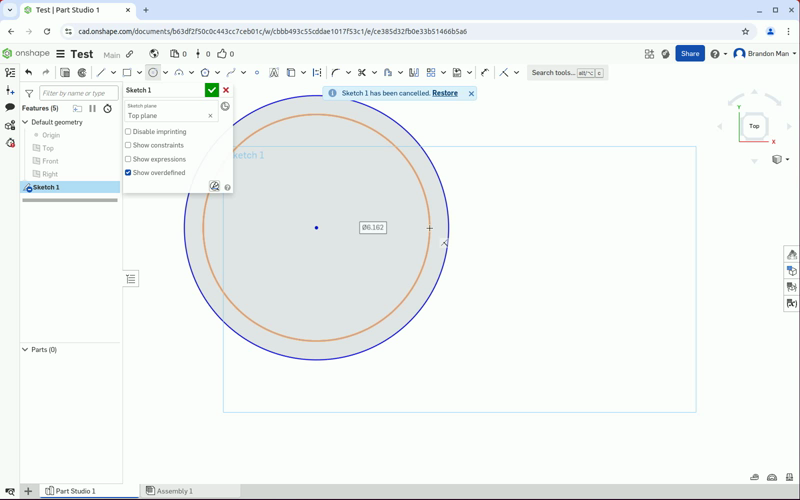
scroll(-6)
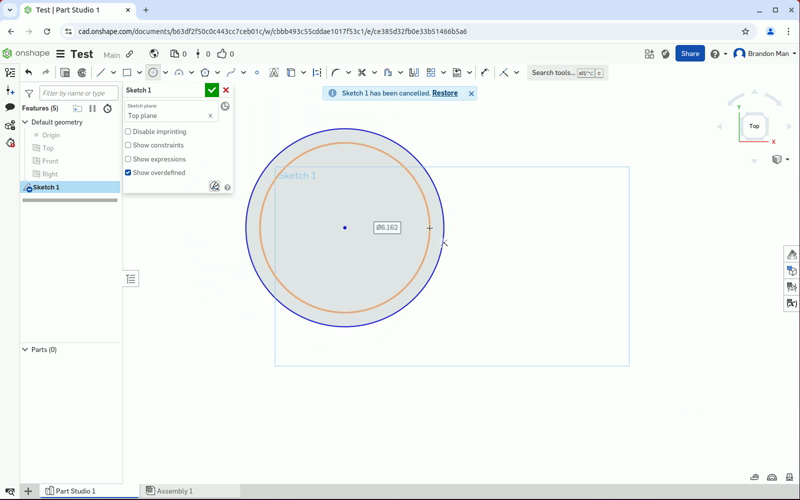
scroll(-6)
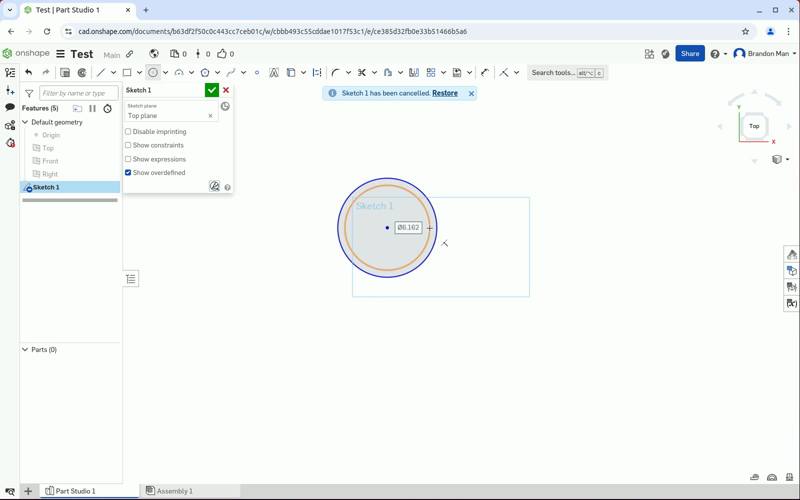
scroll(-6)
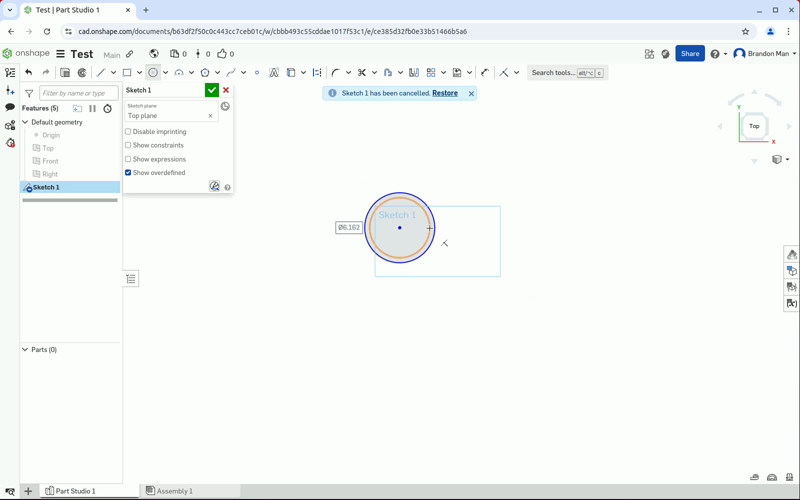
scroll(-6)
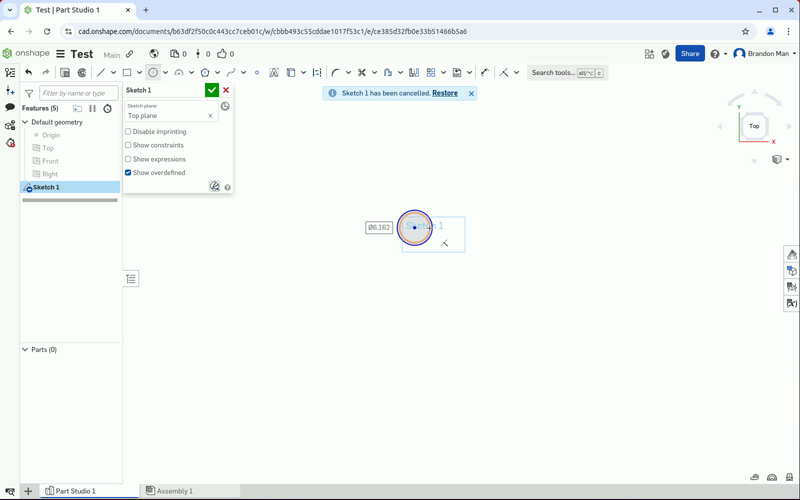
key(esc)
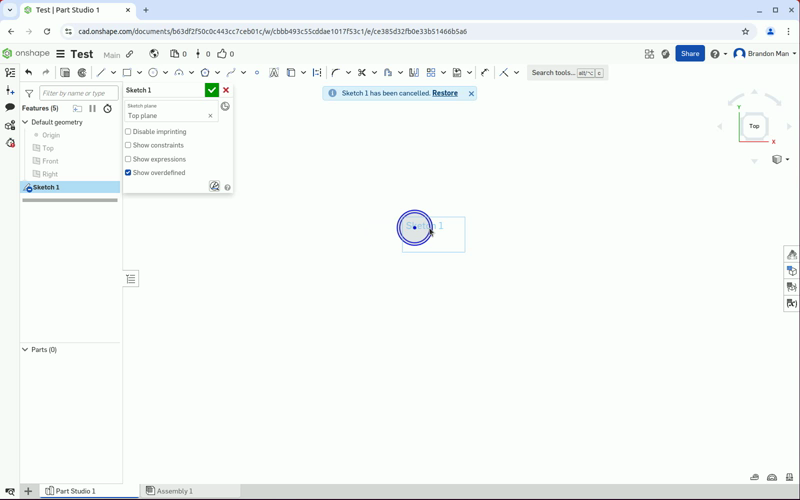
mouse_move(412, 242)
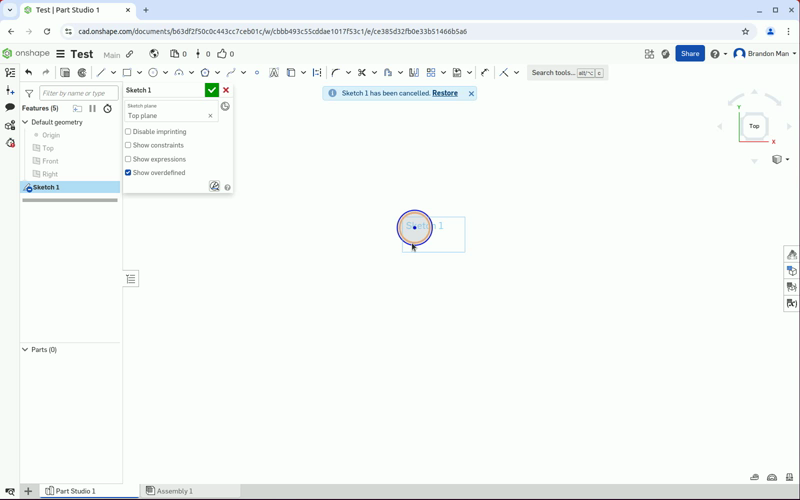
scroll(6)
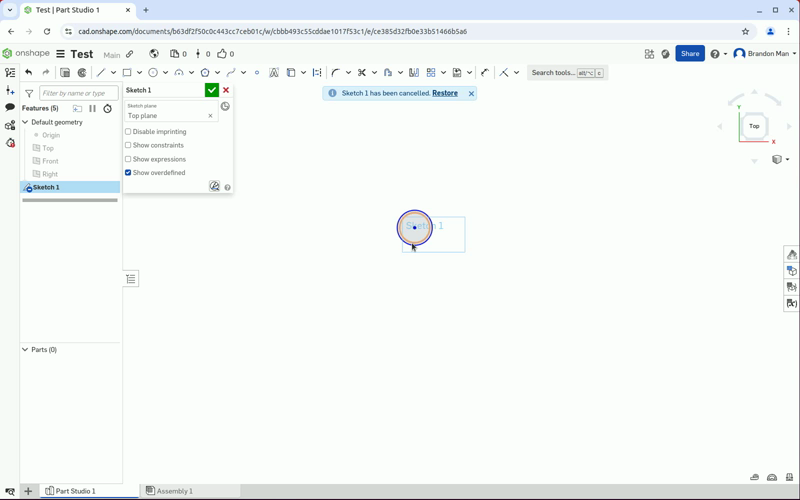
scroll(6)
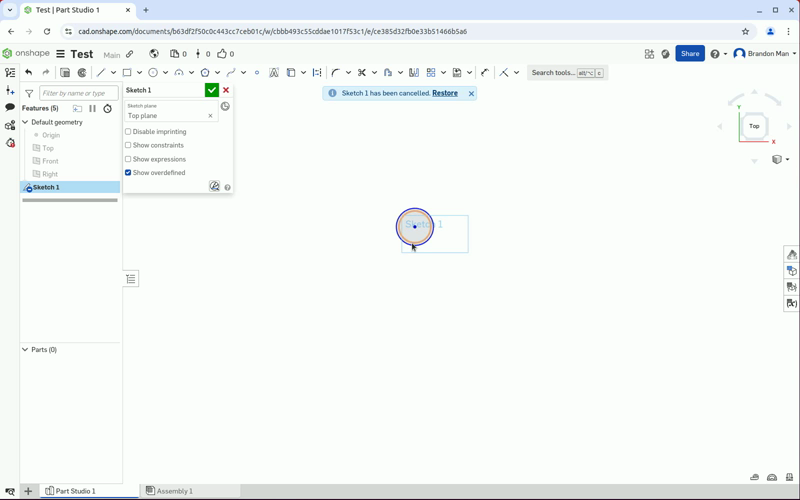
scroll(6)
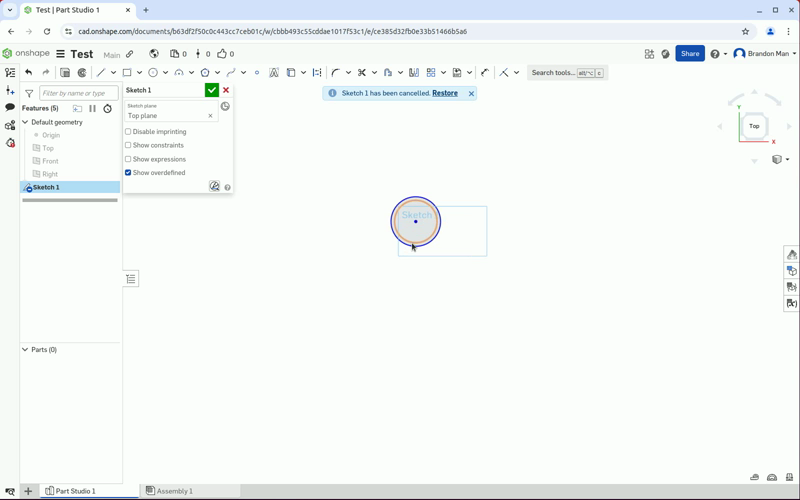
scroll(6)
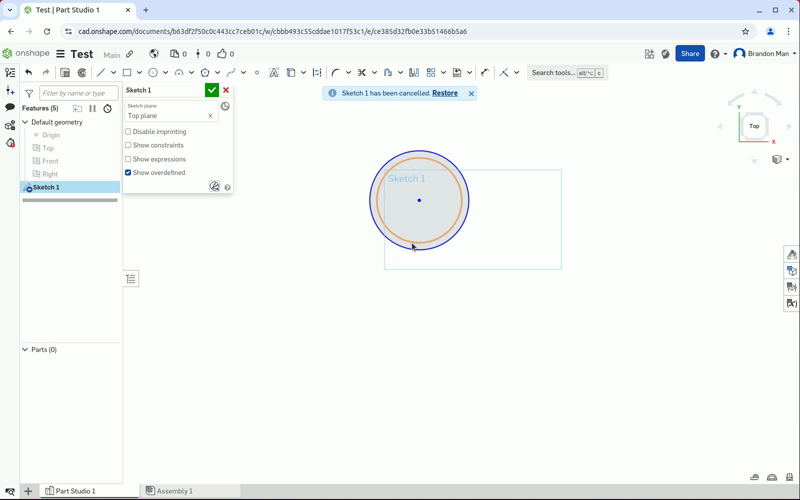
scroll(6)
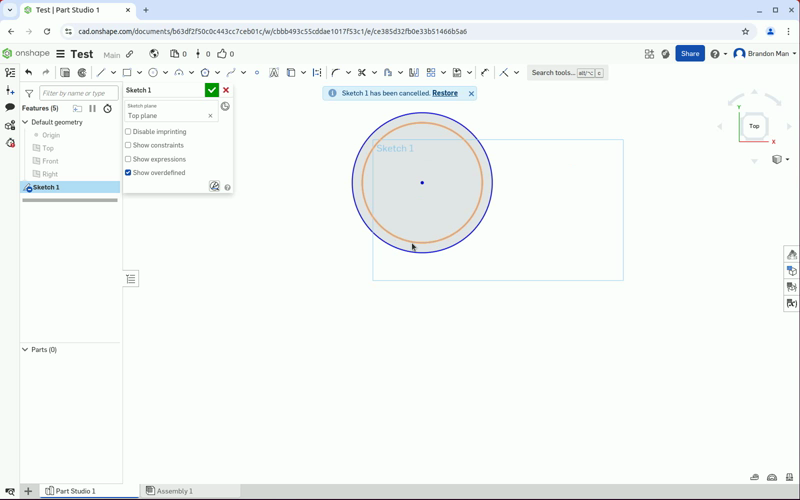
scroll(6)
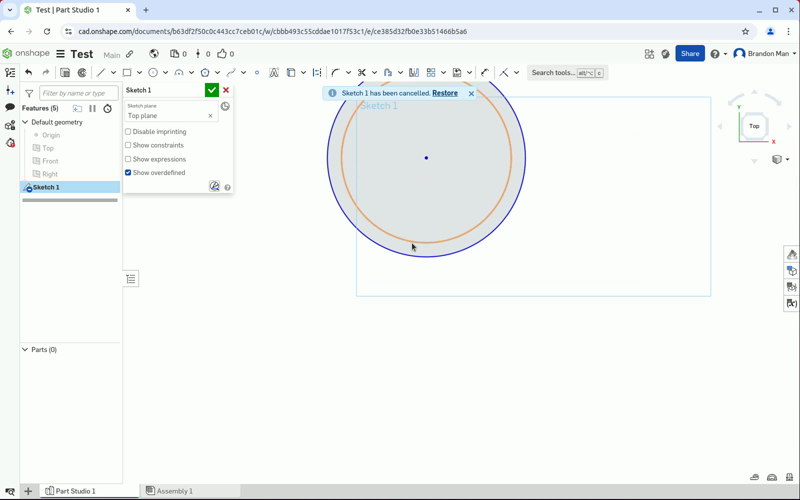
scroll(6)
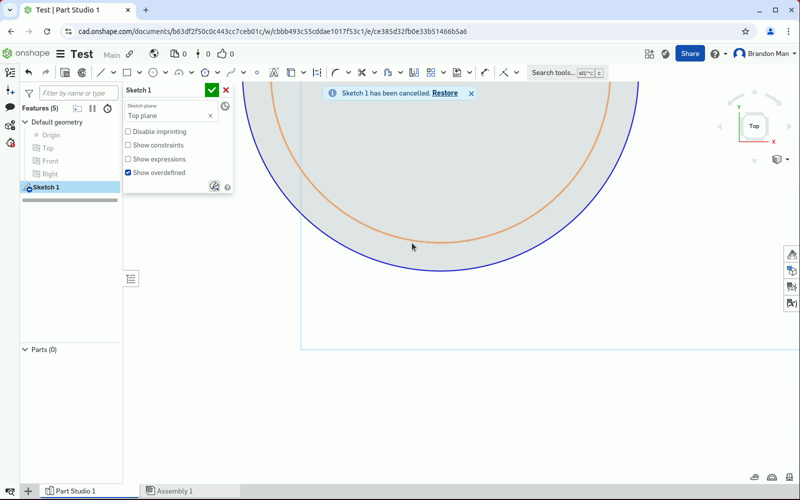
click(412, 242)
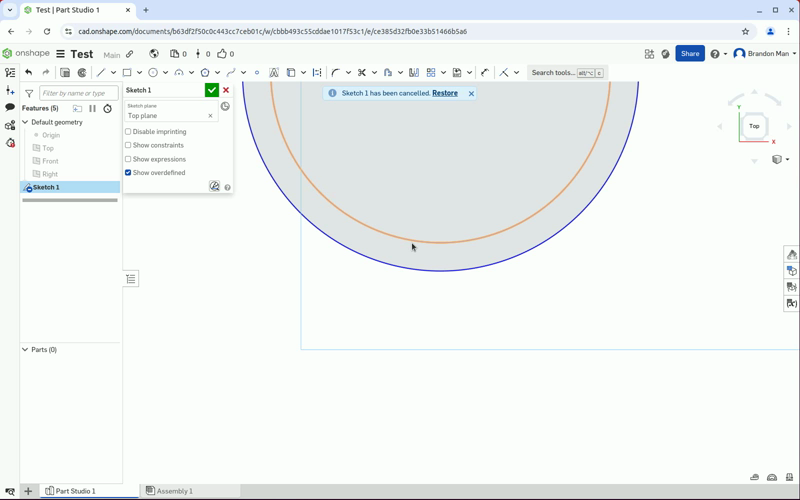
scroll(-6)
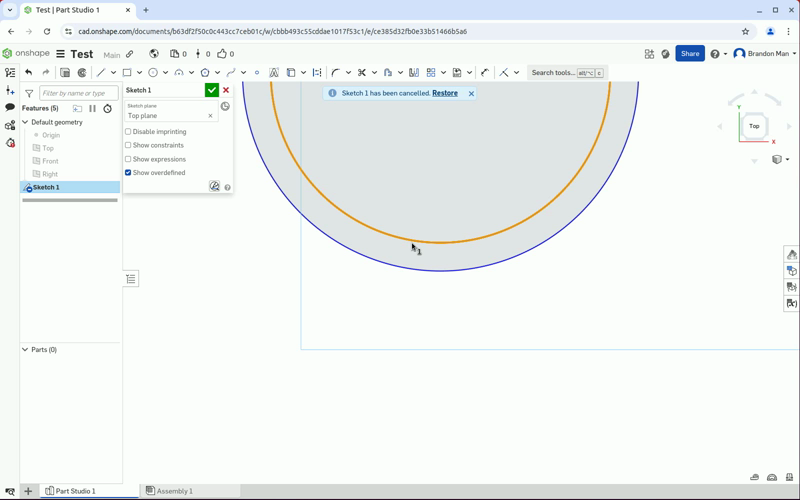
scroll(-6)
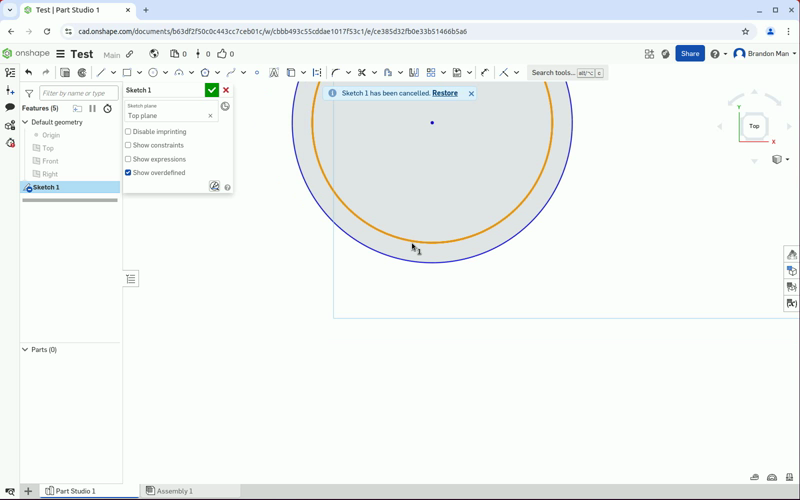
scroll(-6)
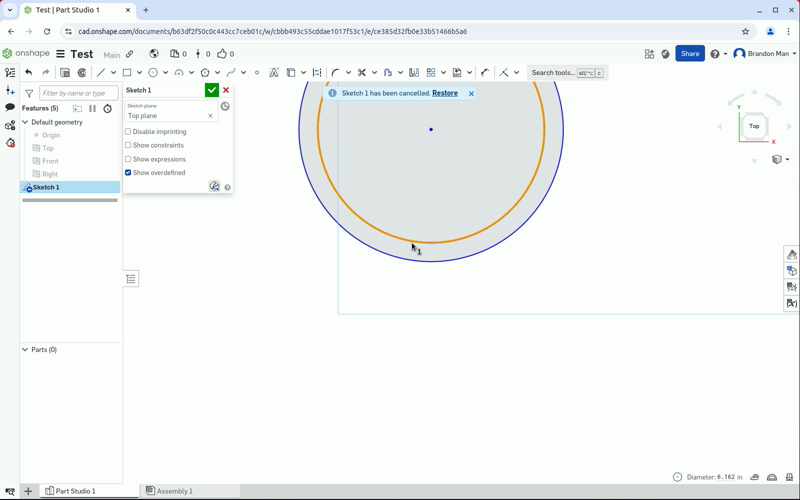
scroll(-6)
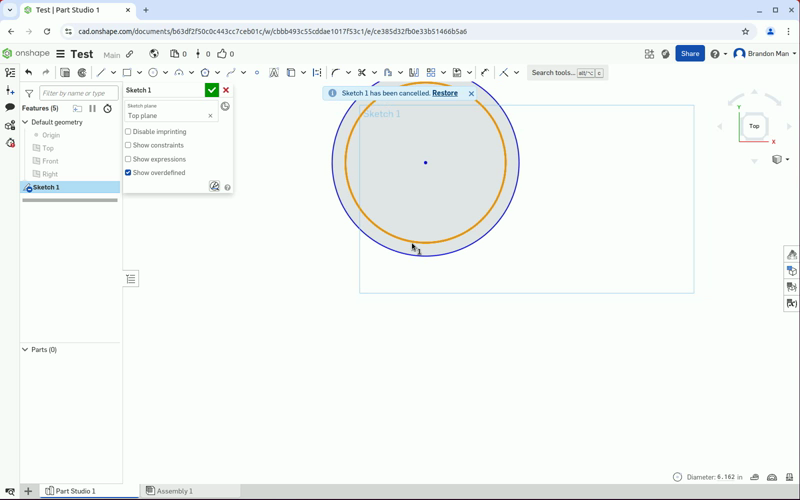
scroll(-6)
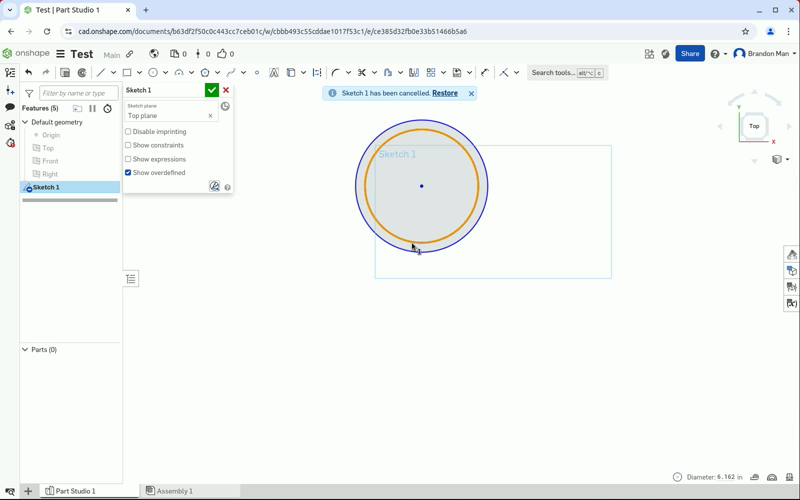
scroll(-6)
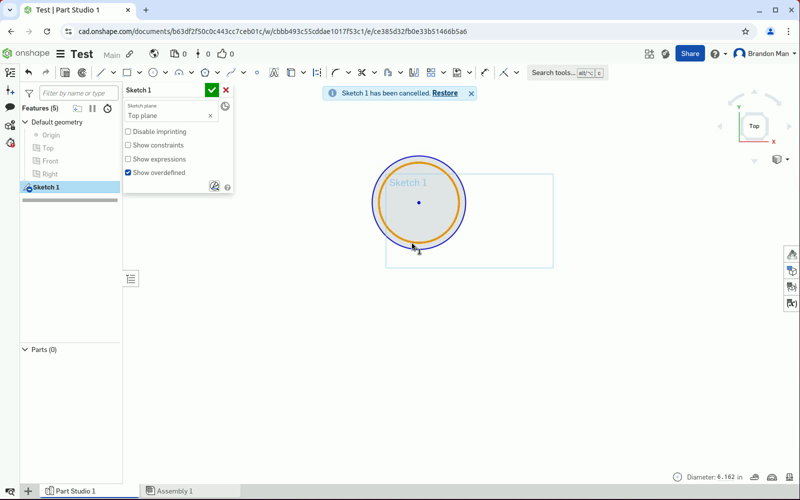
scroll(-6)
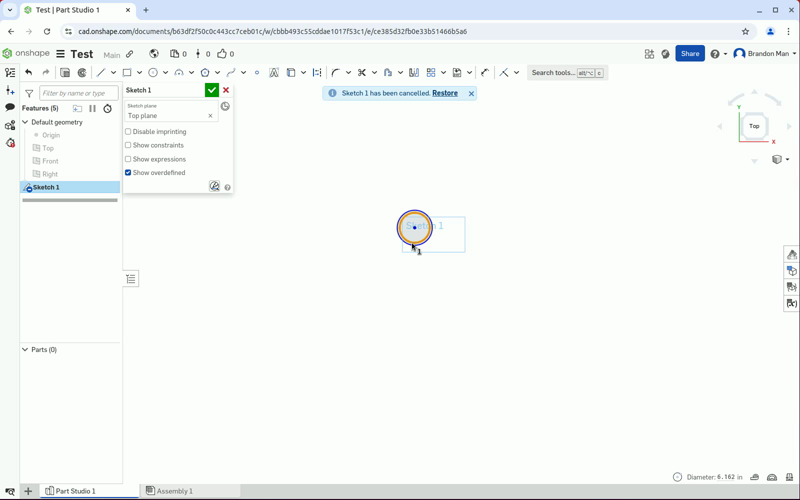
mouse_move(73, 352)
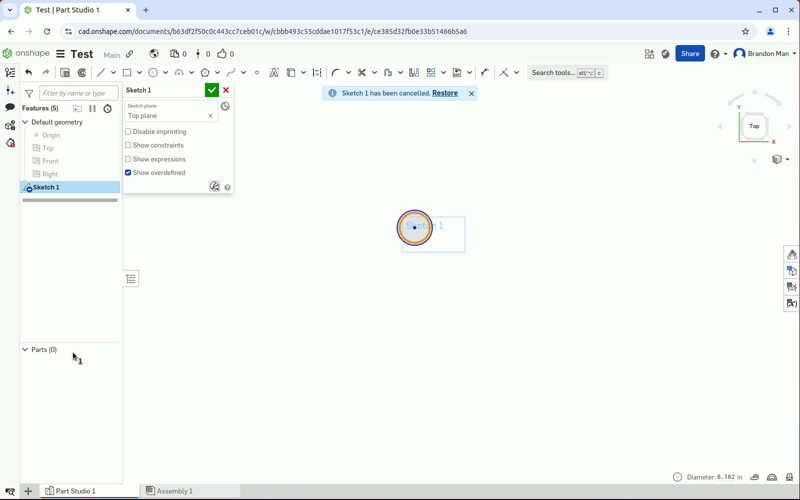
key(shift+y)
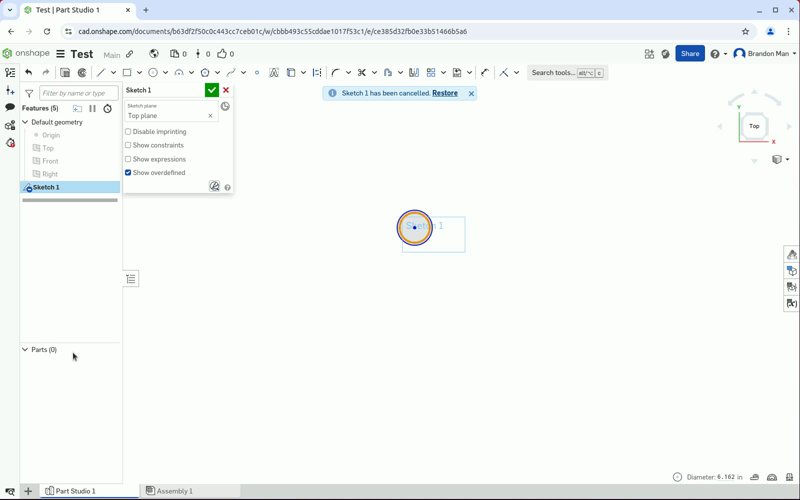
key(shift+e)
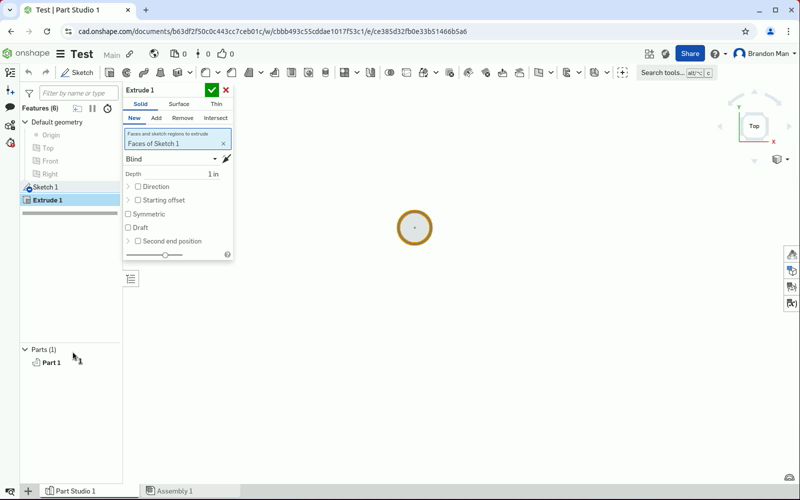
mouse_move(143, 106)
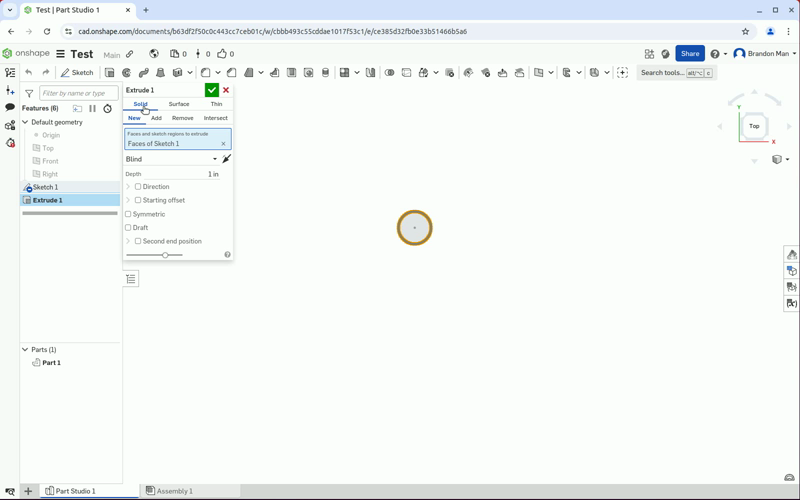
click(143, 106)
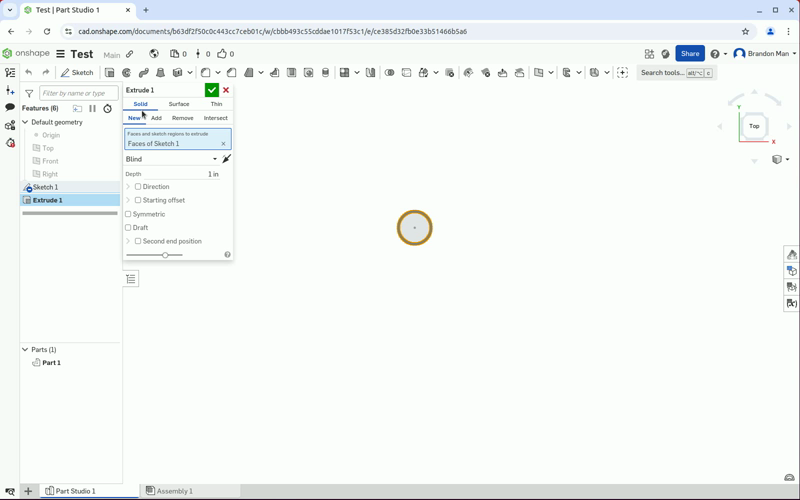
mouse_move(137, 120)
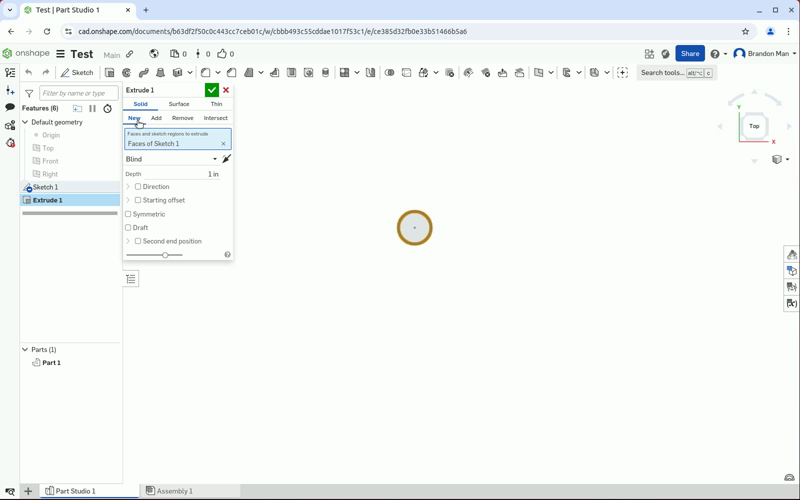
click(137, 120)
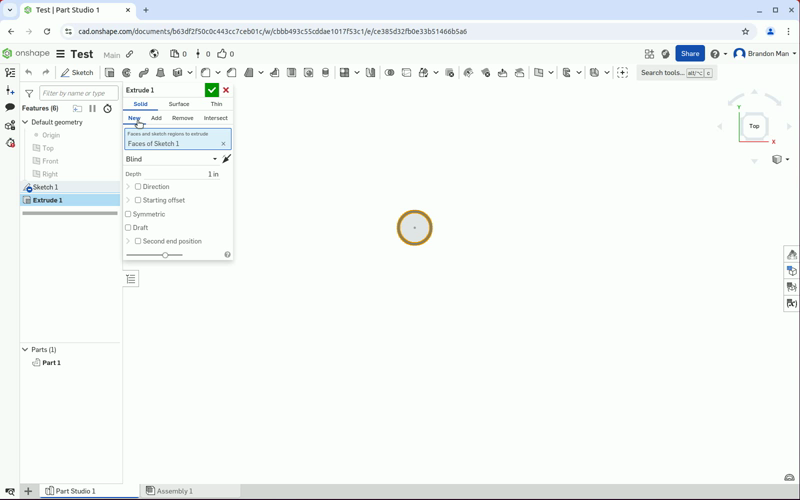
key(tab, 4)
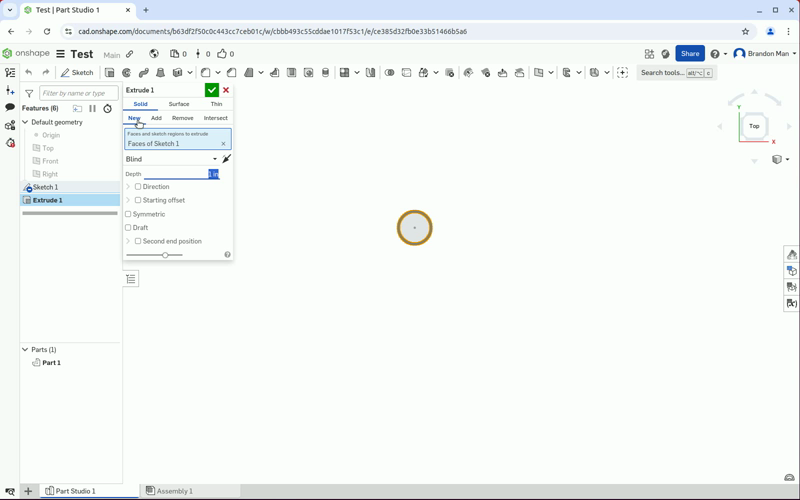
text(0.722)
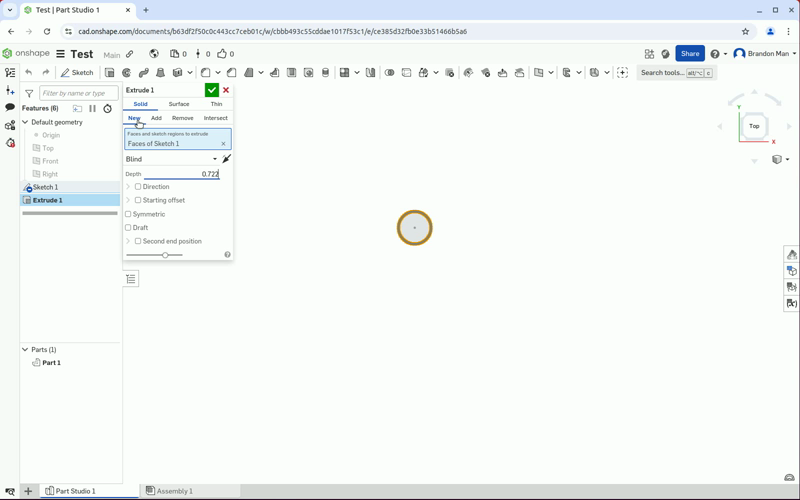
key(enter)
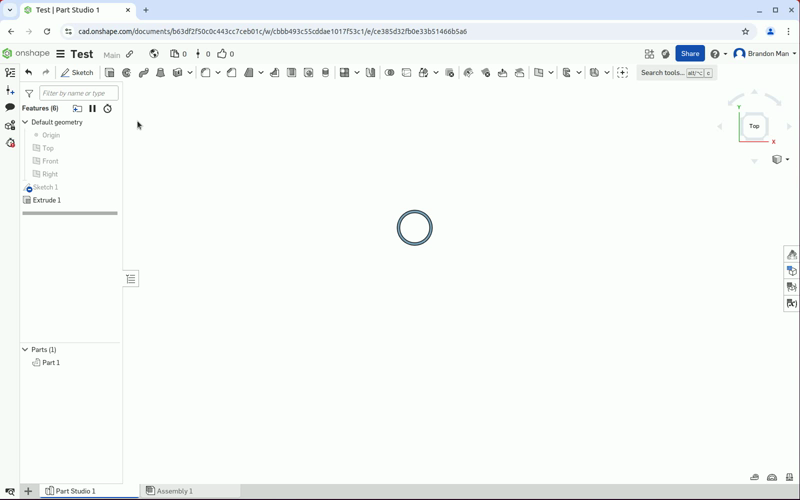
key(shift+h)
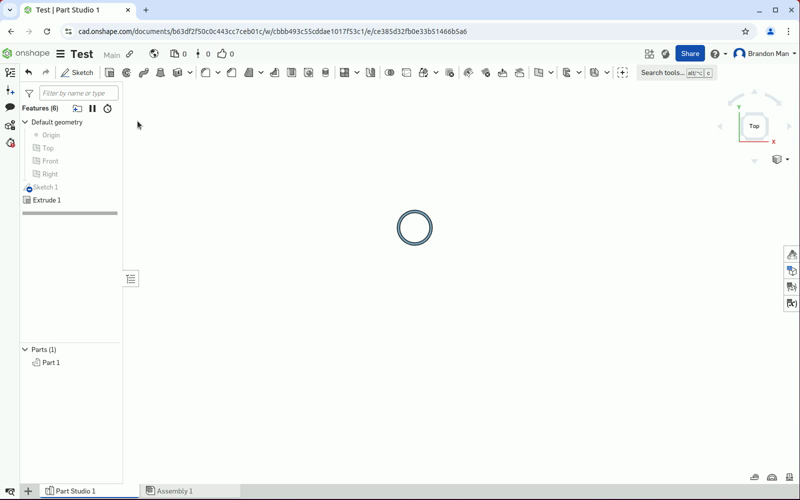
key(shift+h)
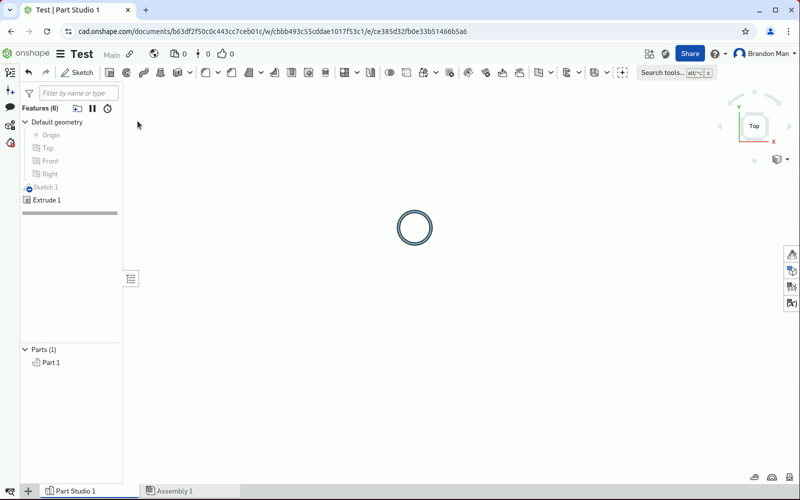
mouse_move(73, 189)
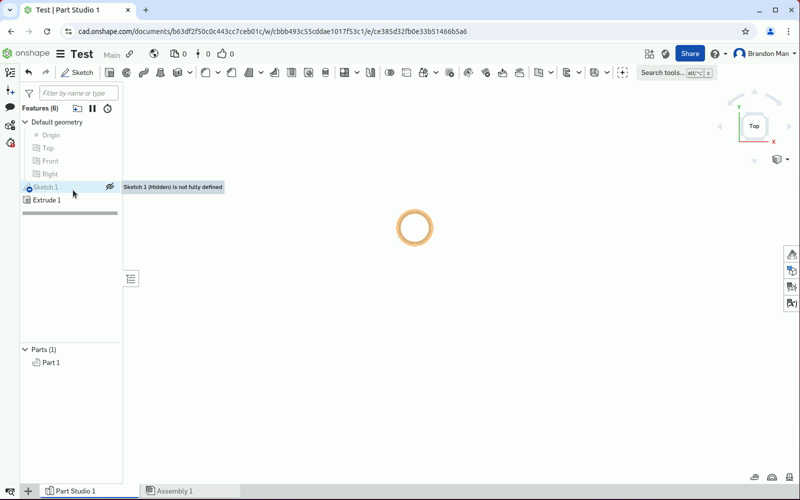
click(73, 189)
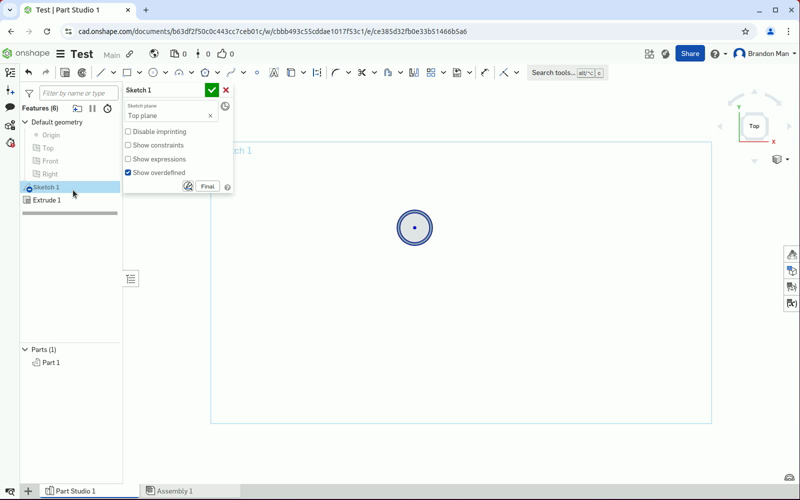
mouse_move(229, 92)
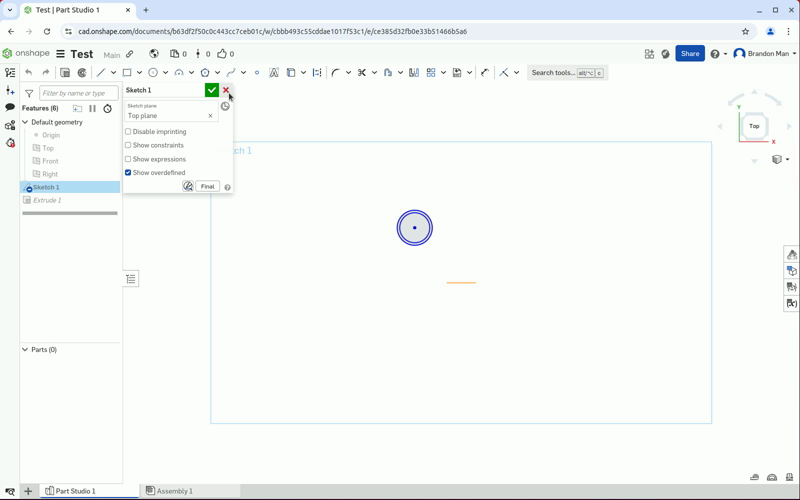
click(229, 92)
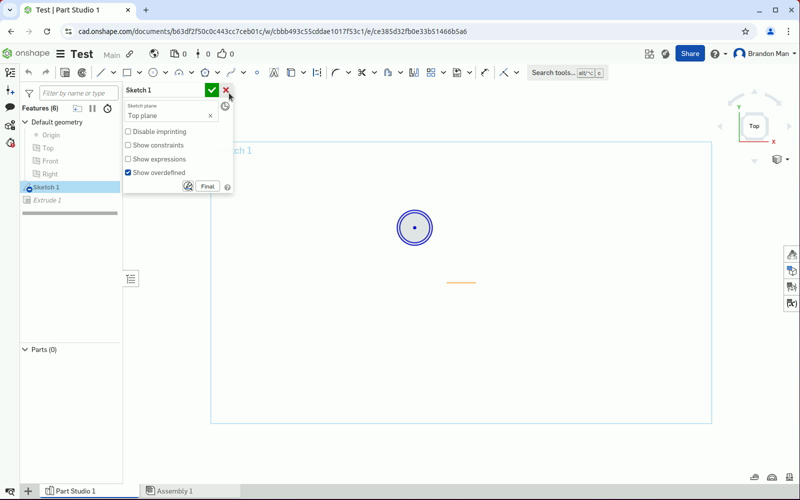
key(shift+s)
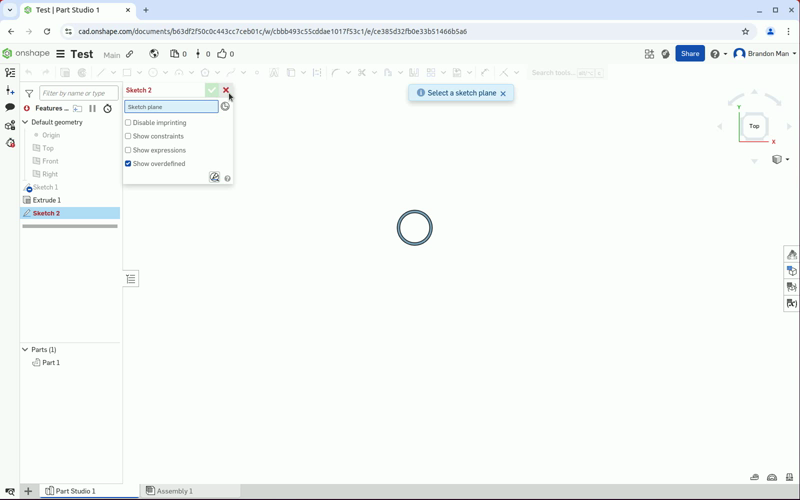
mouse_move(73, 150)
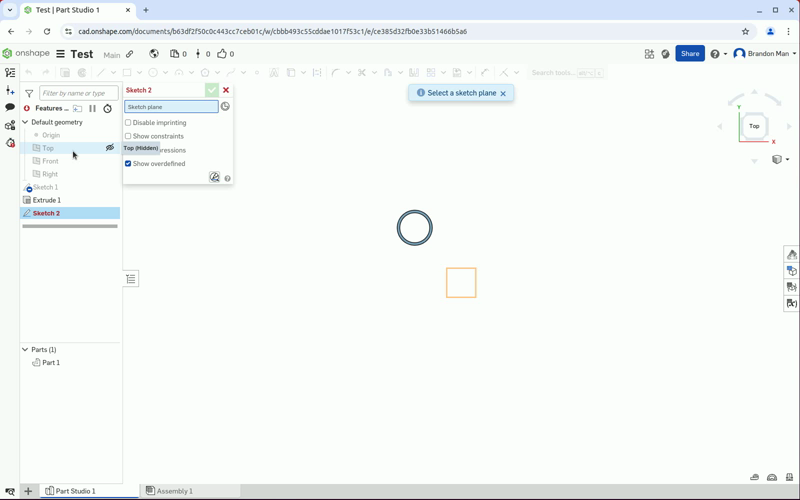
click(73, 150)
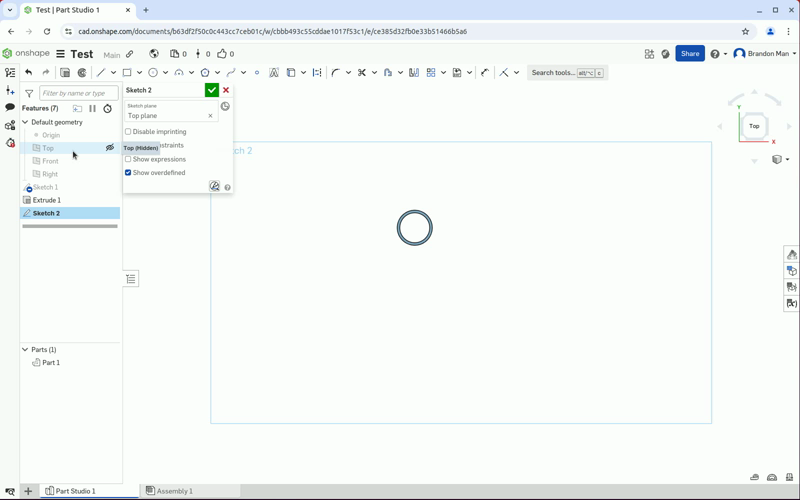
mouse_move(73, 352)
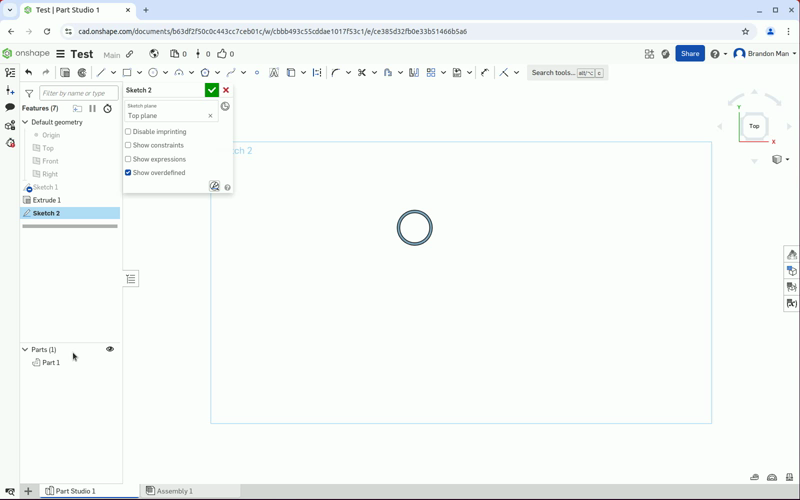
key(y)
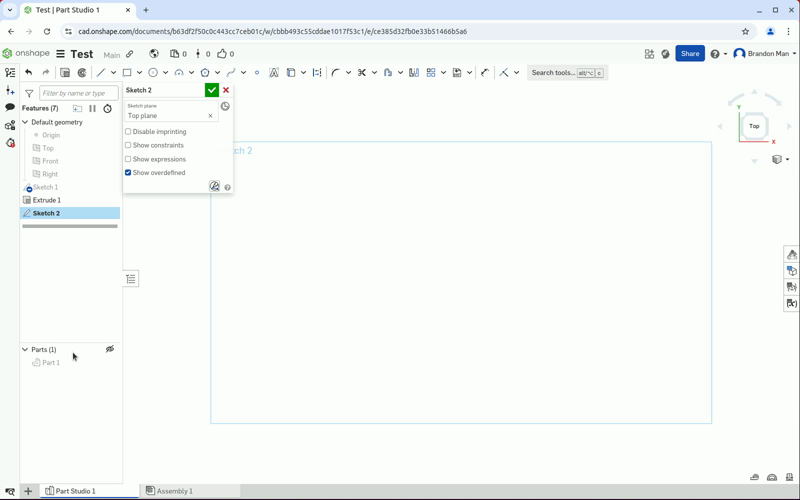
key(c)
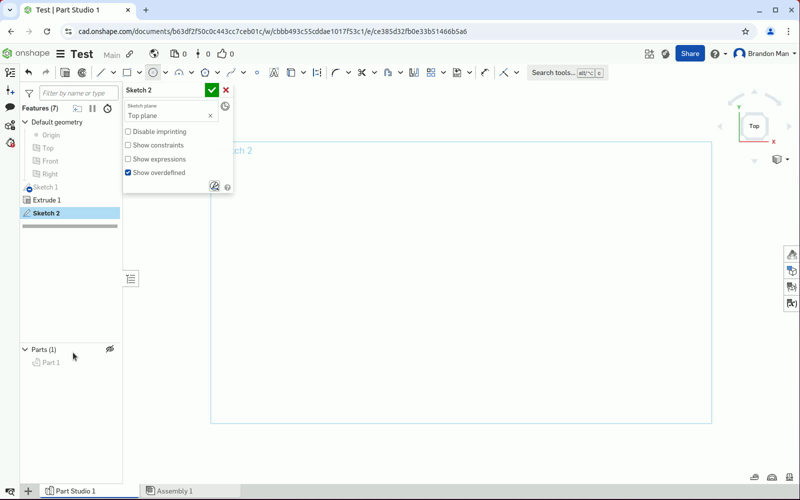
key_down(shift)
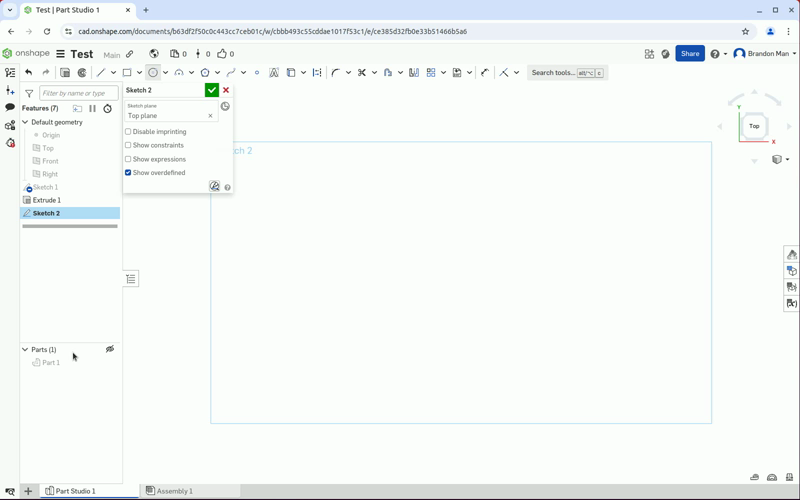
mouse_move(556, 216)
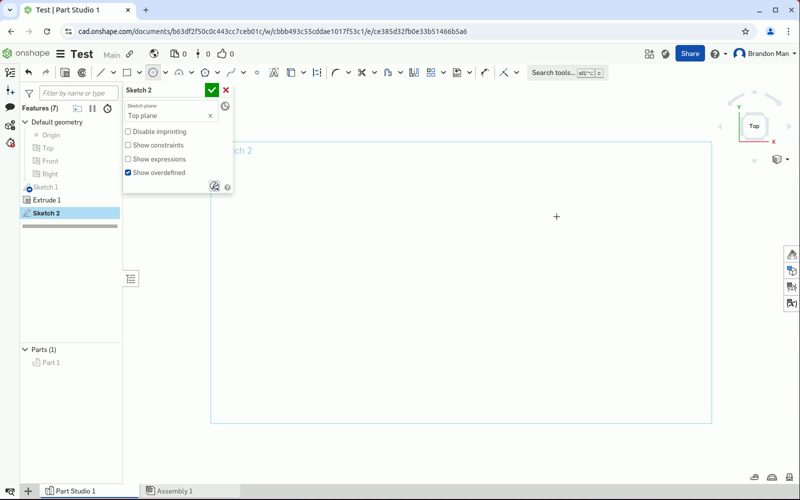
click(556, 216)
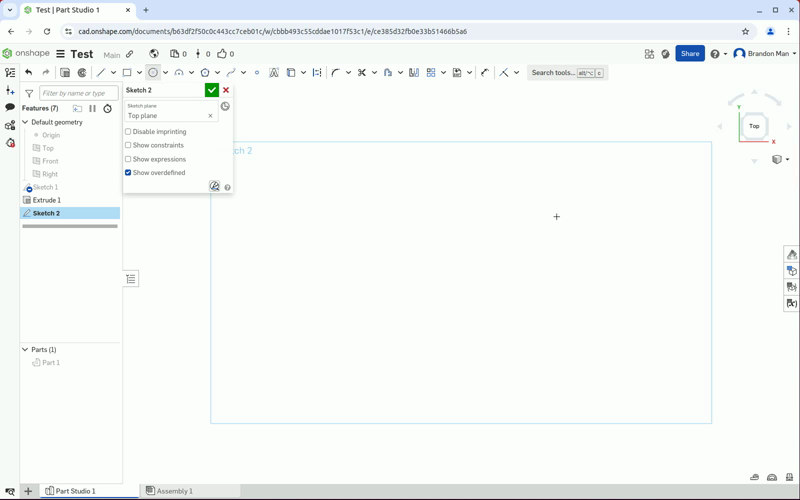
key_up(shift)
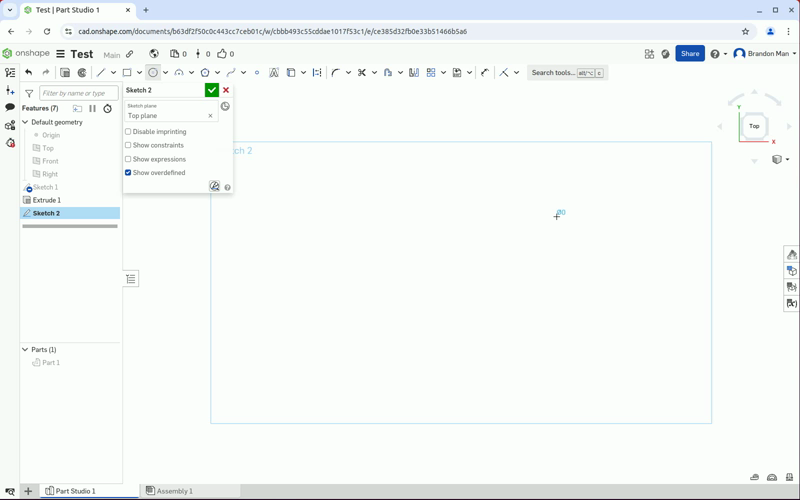
mouse_move(574, 216)
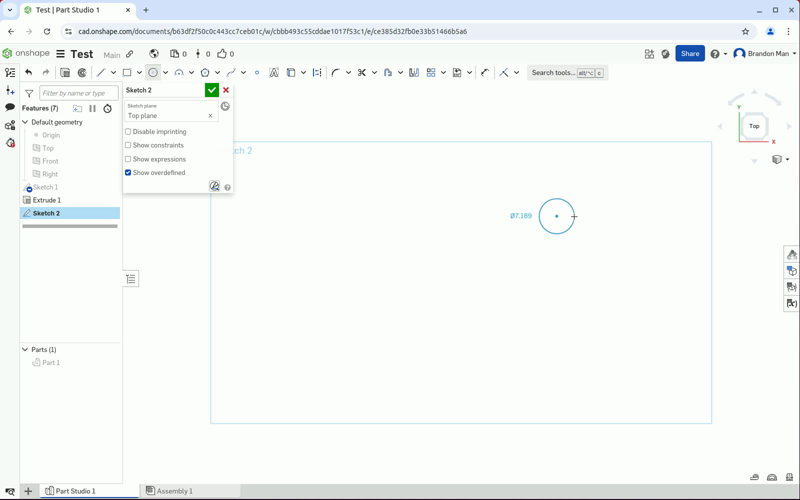
click(574, 216)
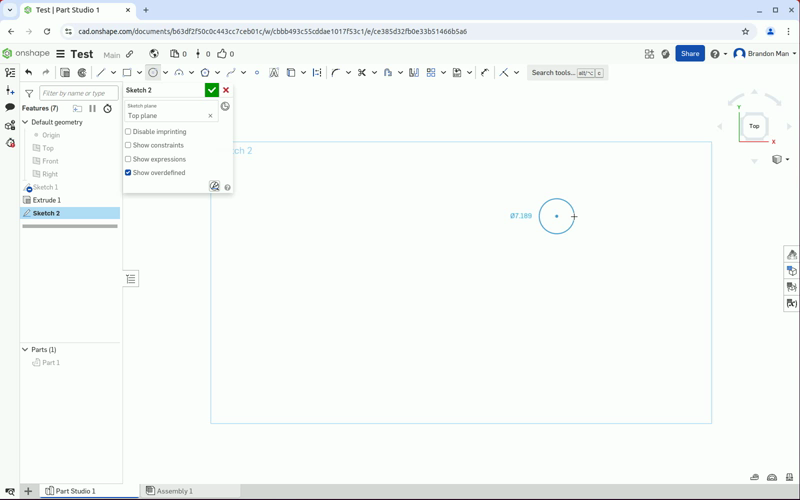
key(esc)
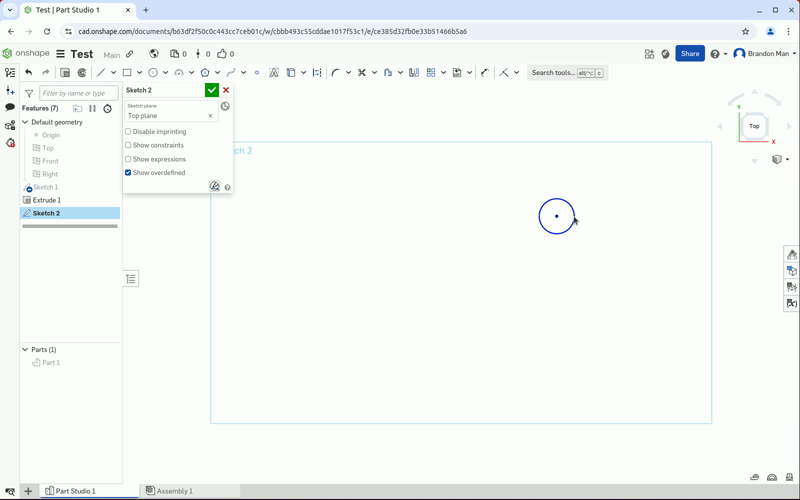
key(c)
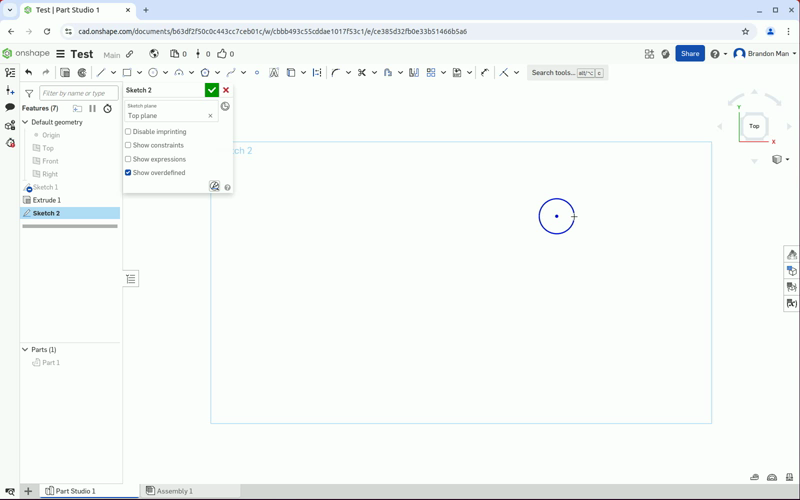
key_down(shift)
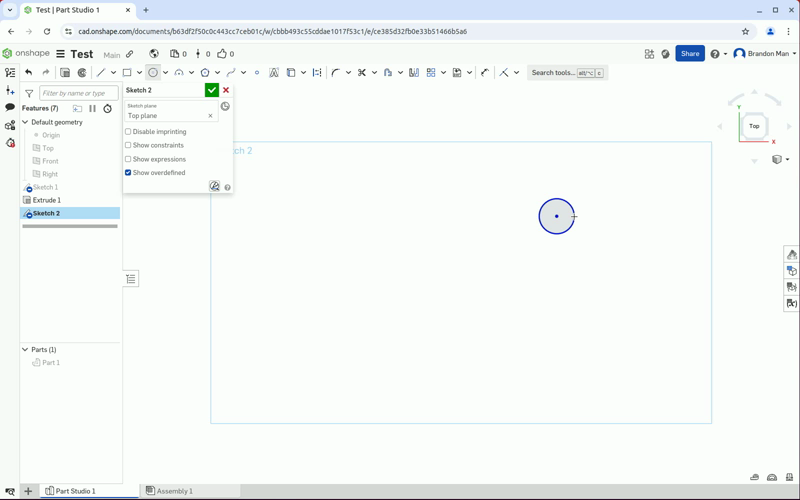
mouse_move(556, 216)
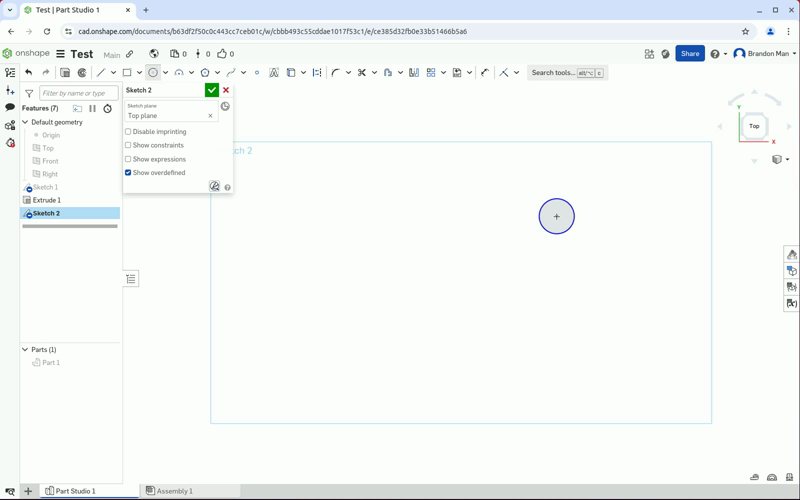
click(556, 216)
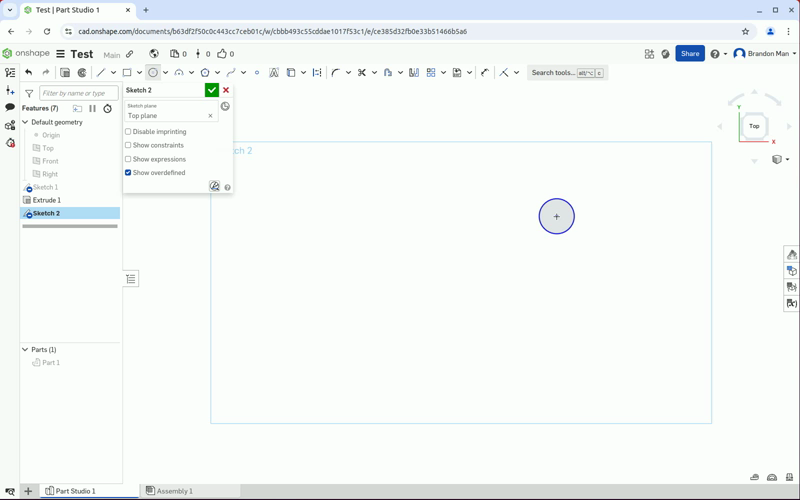
key_up(shift)
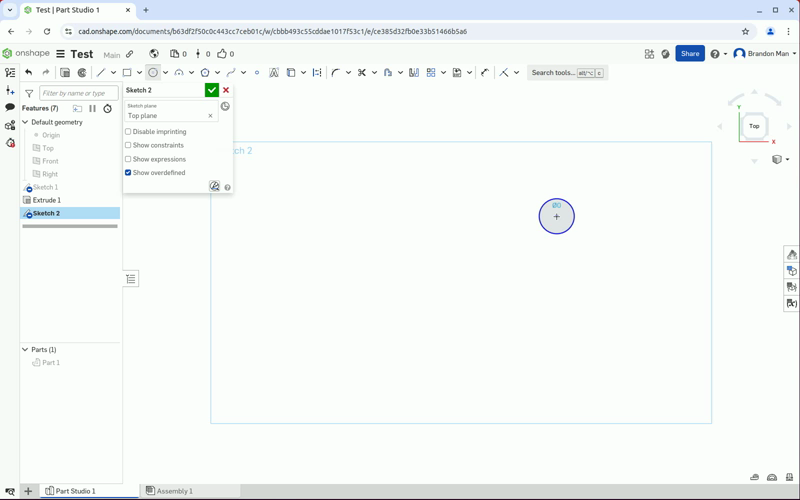
mouse_move(570, 216)
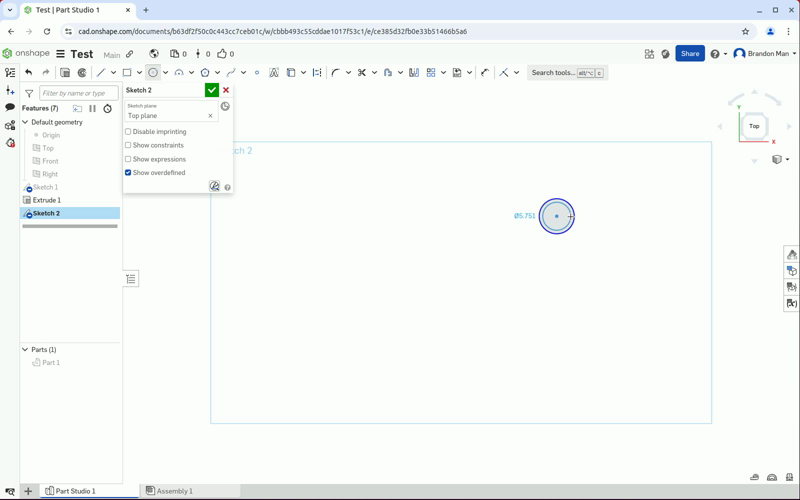
scroll(6)
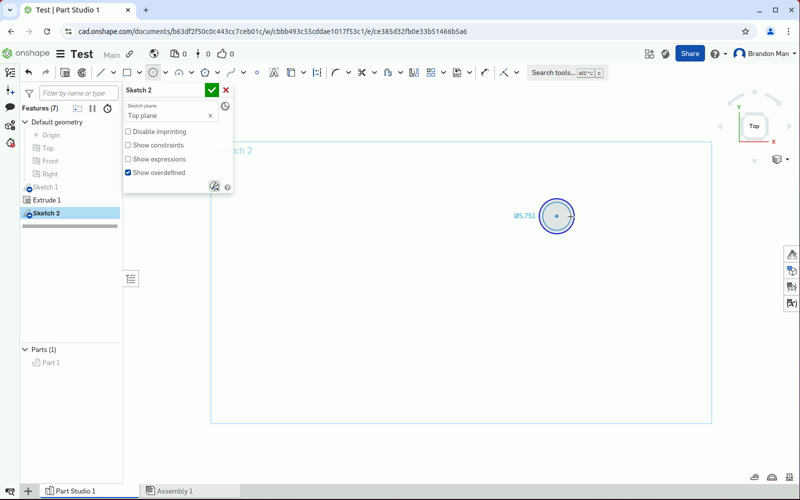
scroll(6)
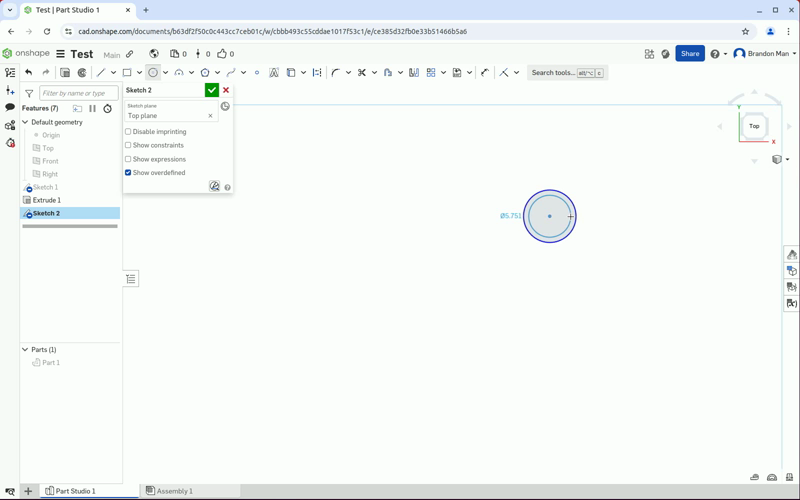
scroll(6)
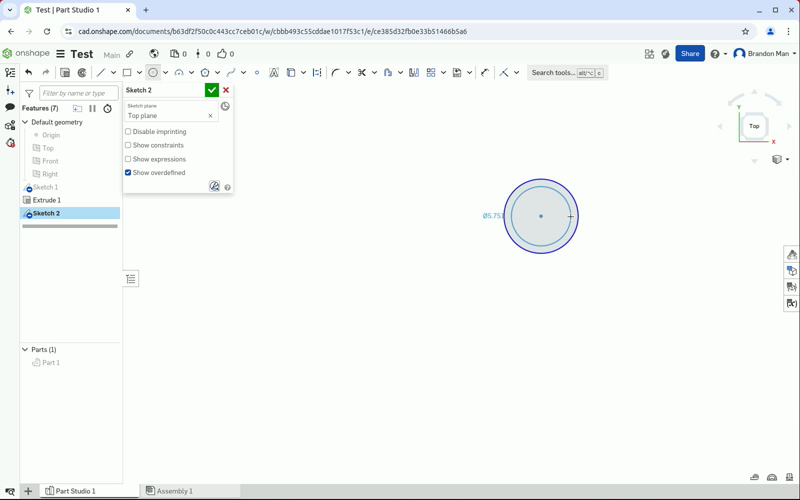
scroll(6)
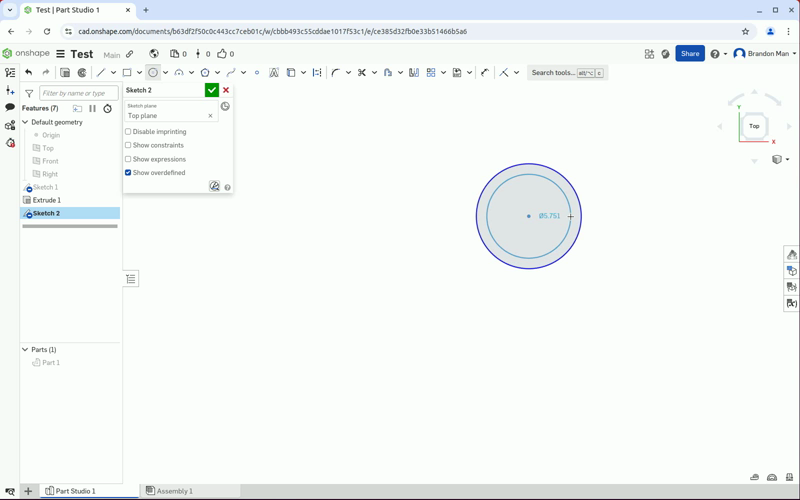
scroll(6)
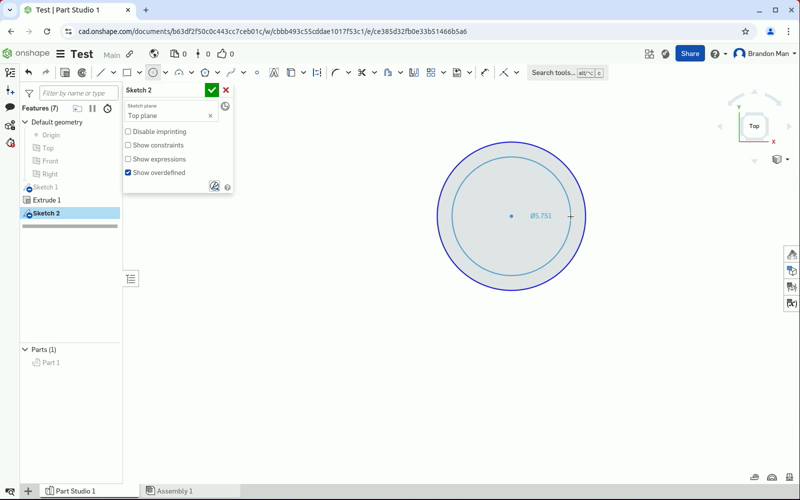
scroll(6)
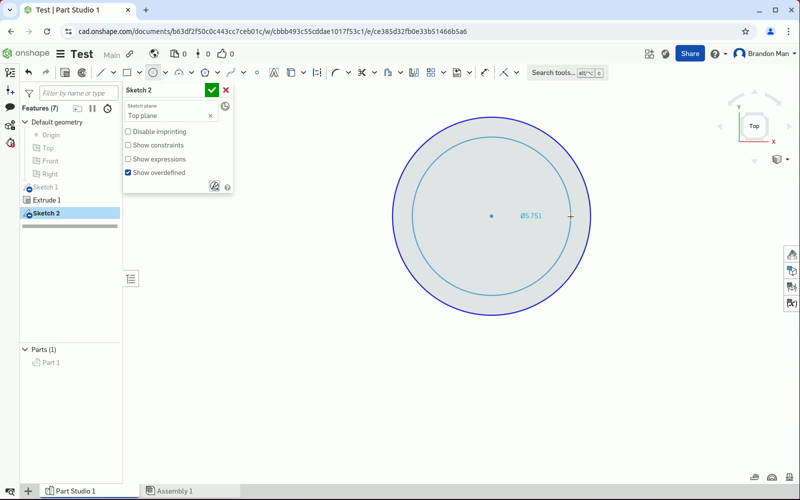
scroll(6)
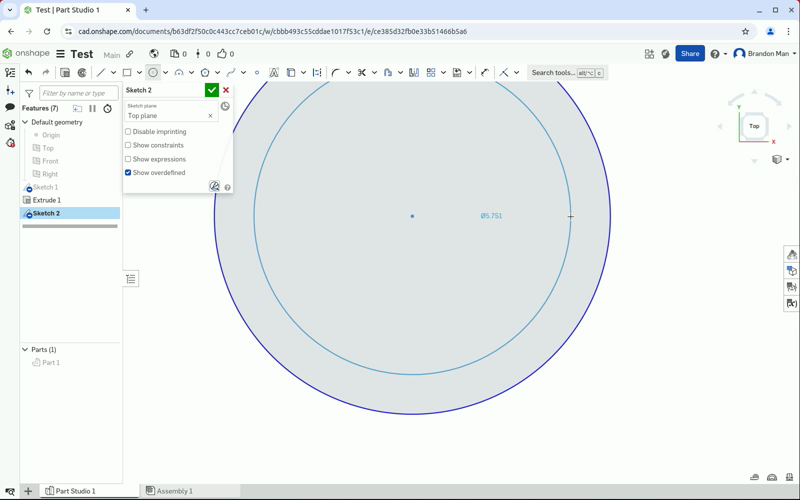
click(570, 216)
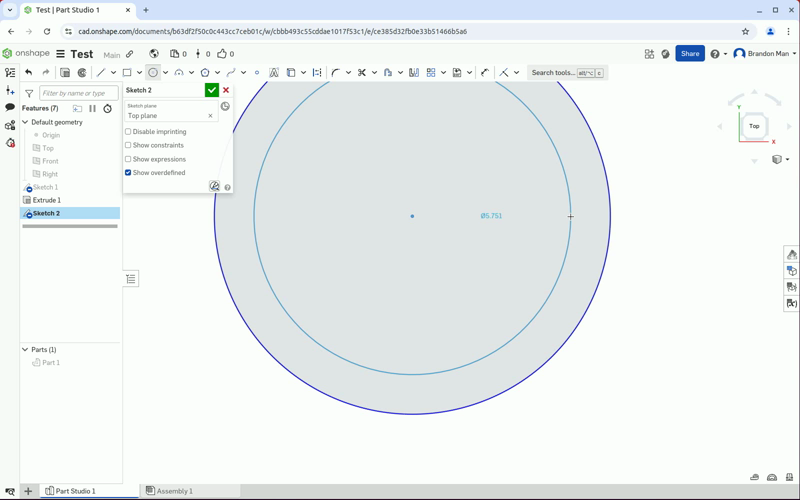
scroll(-6)
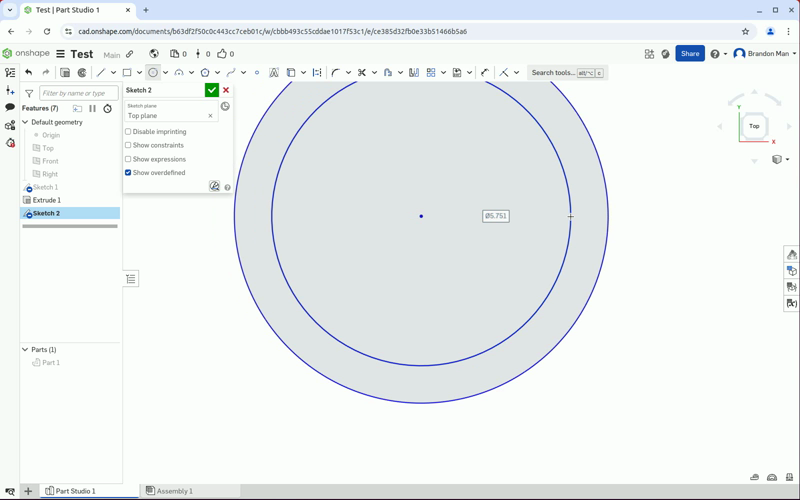
scroll(-6)
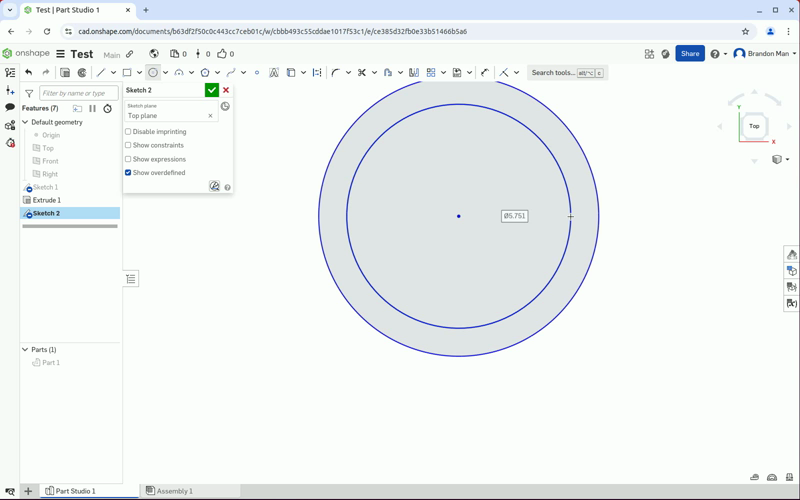
scroll(-6)
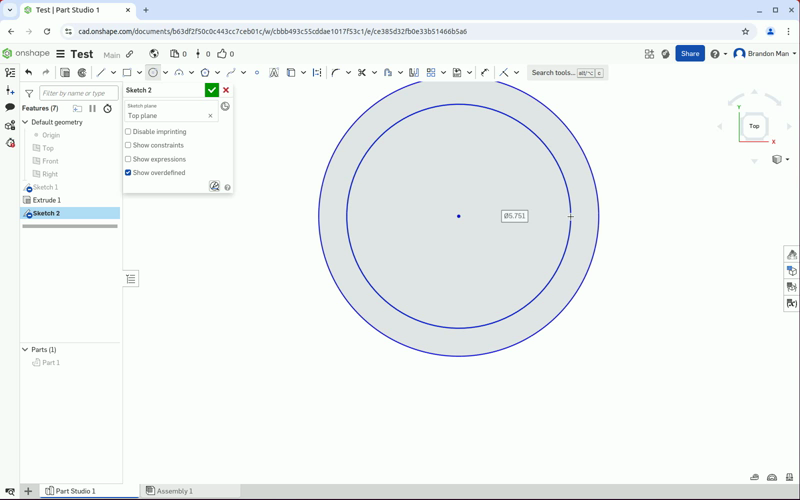
scroll(-6)
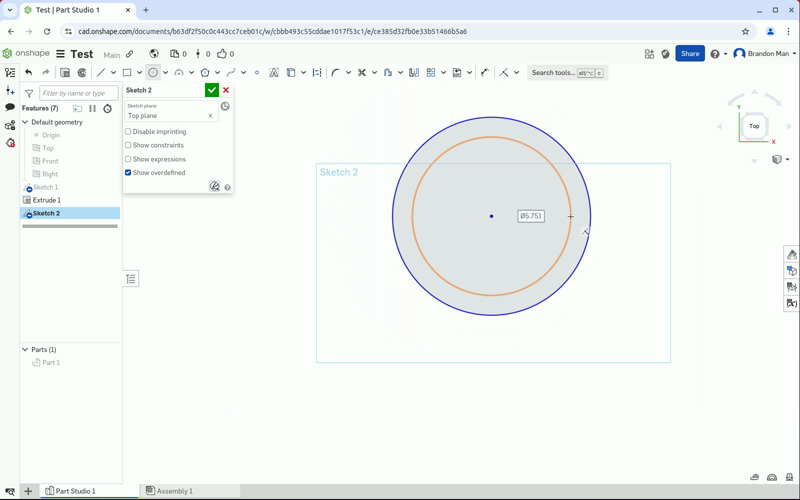
scroll(-6)
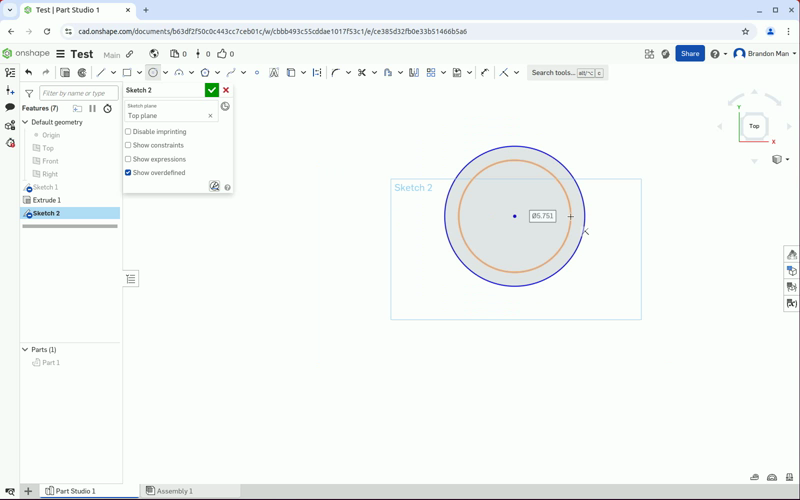
scroll(-6)
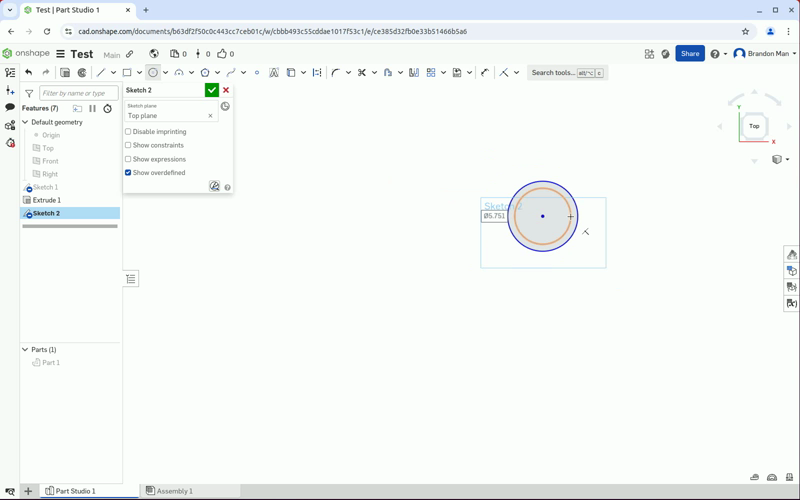
scroll(-6)
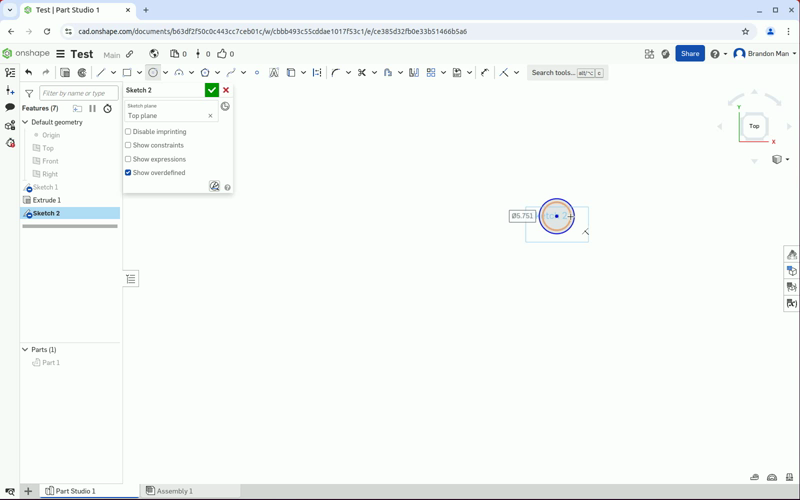
key(esc)
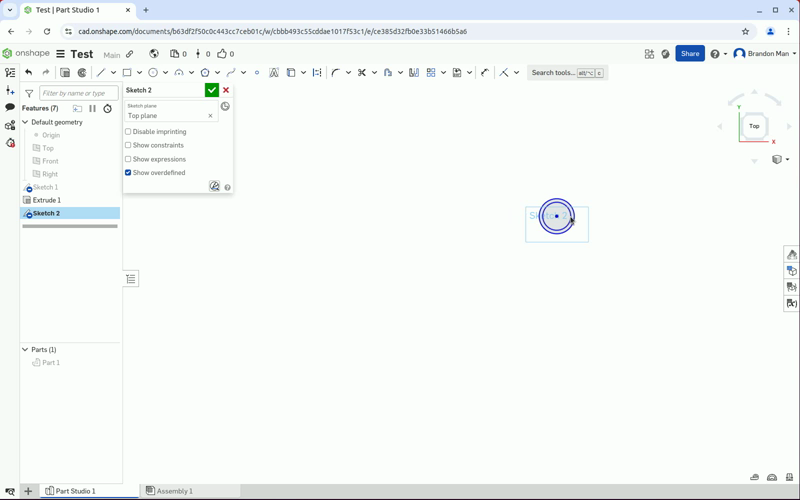
mouse_move(540, 219)
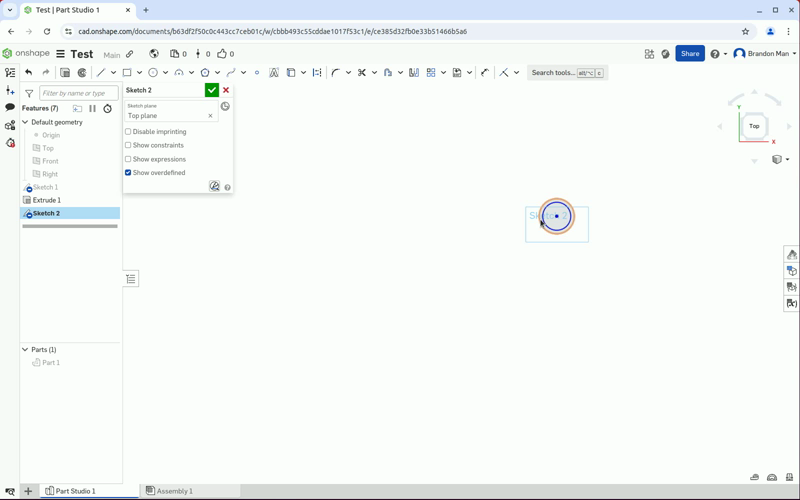
scroll(6)
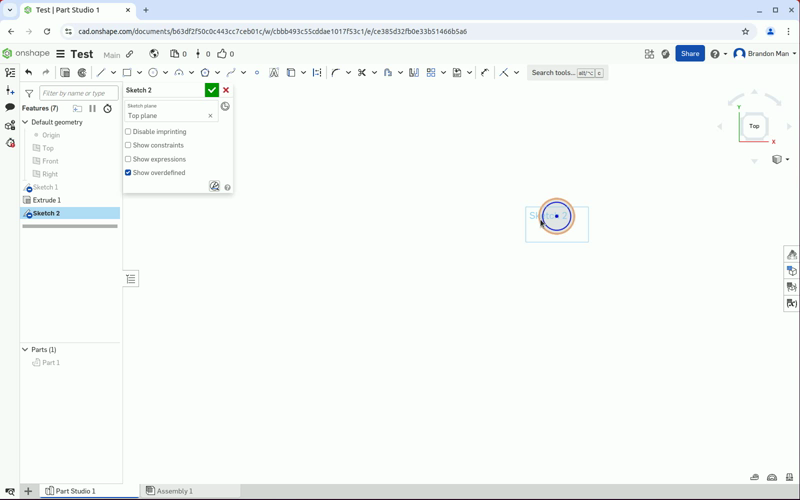
scroll(6)
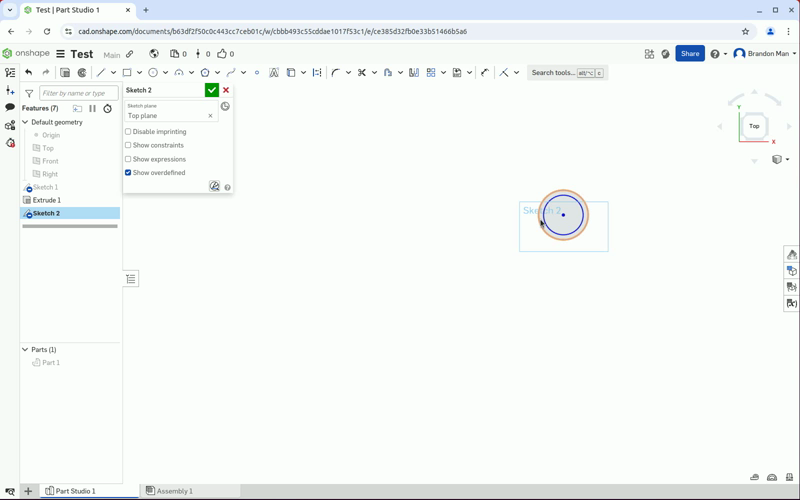
scroll(6)
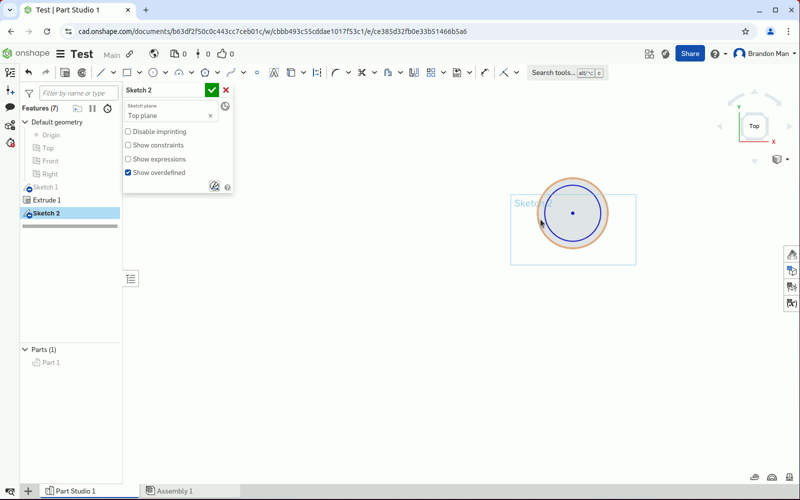
scroll(6)
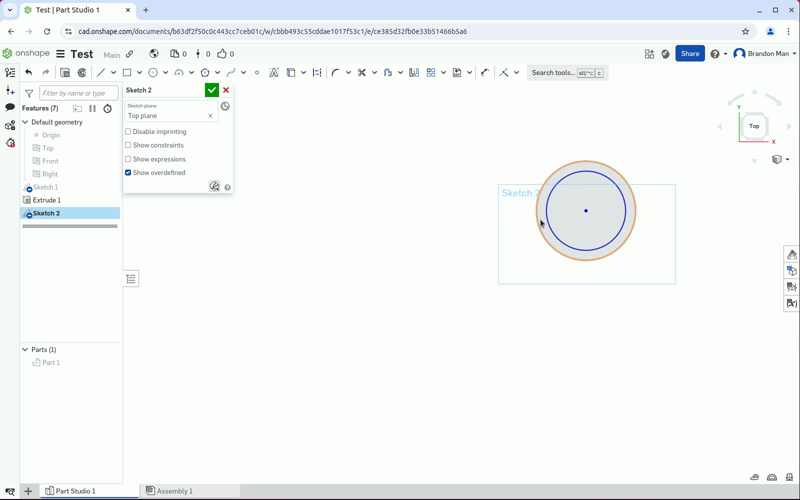
scroll(6)
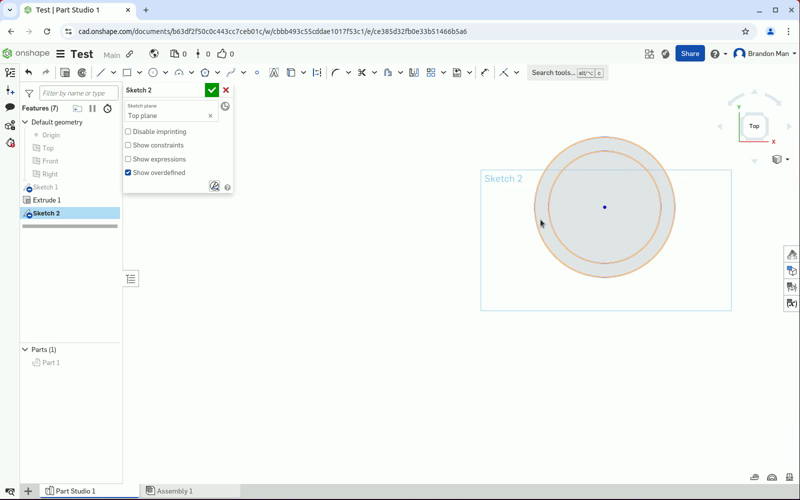
scroll(6)
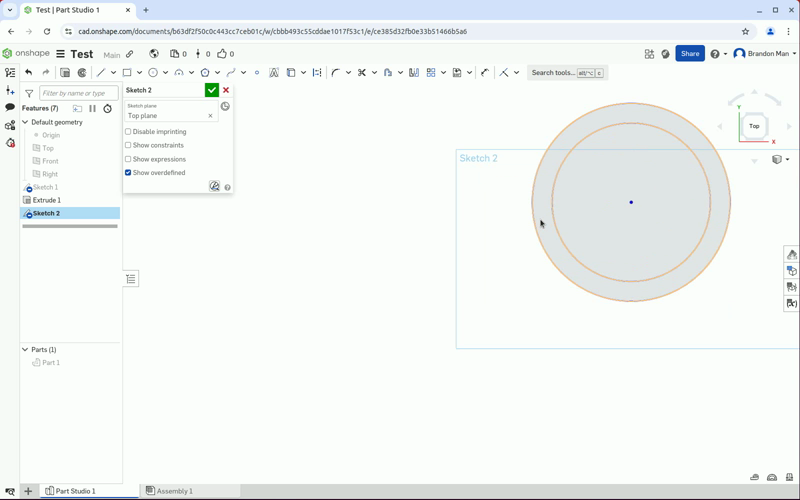
scroll(6)
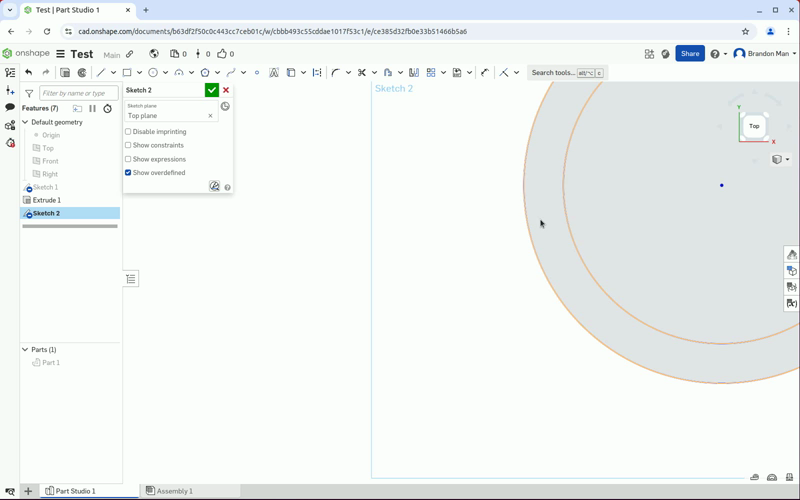
click(540, 219)
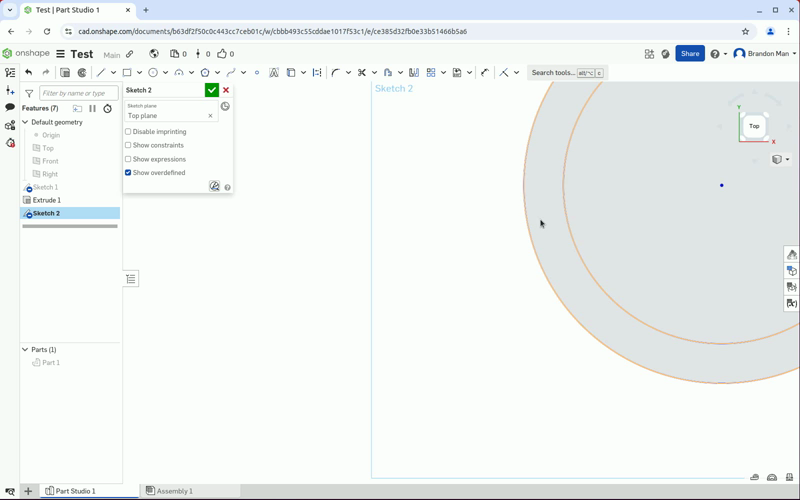
scroll(-6)
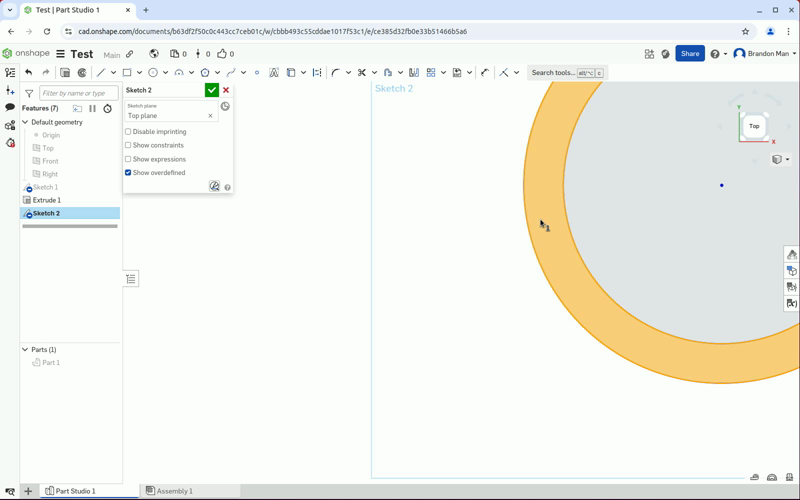
scroll(-6)
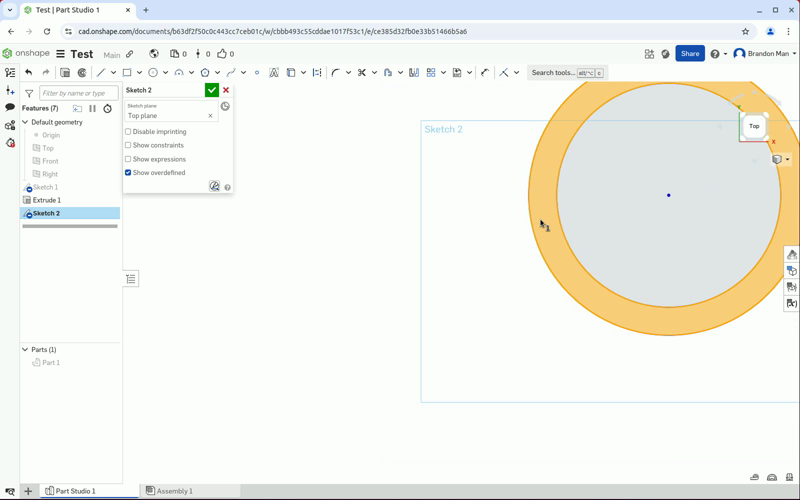
scroll(-6)
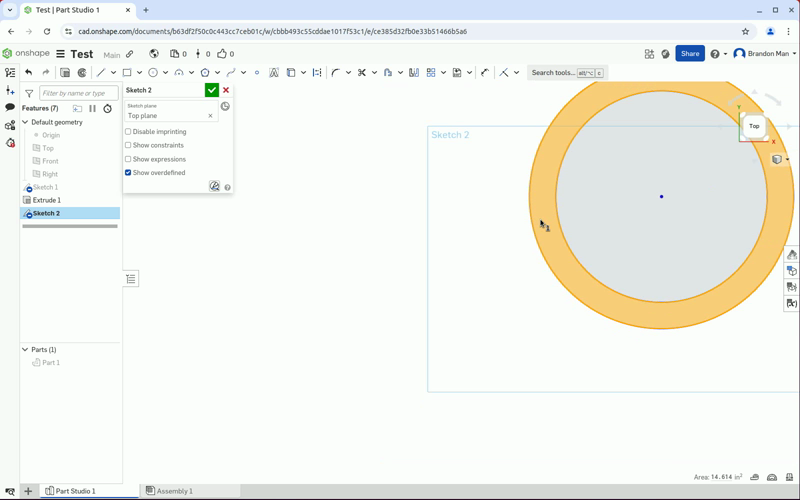
scroll(-6)
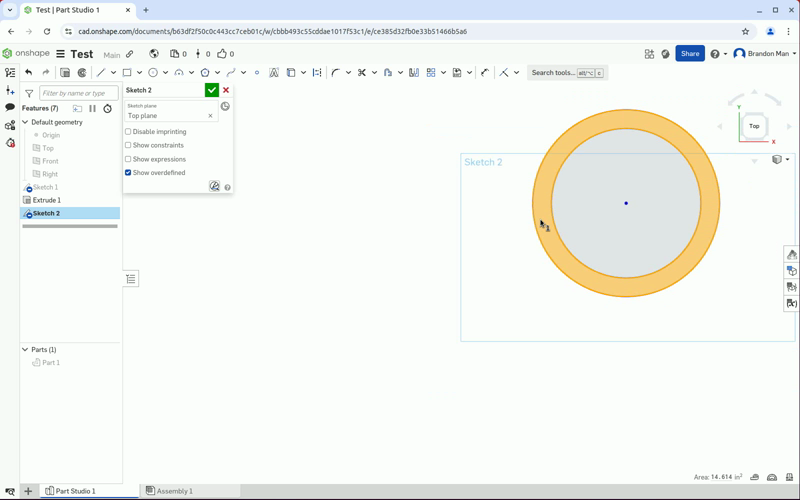
scroll(-6)
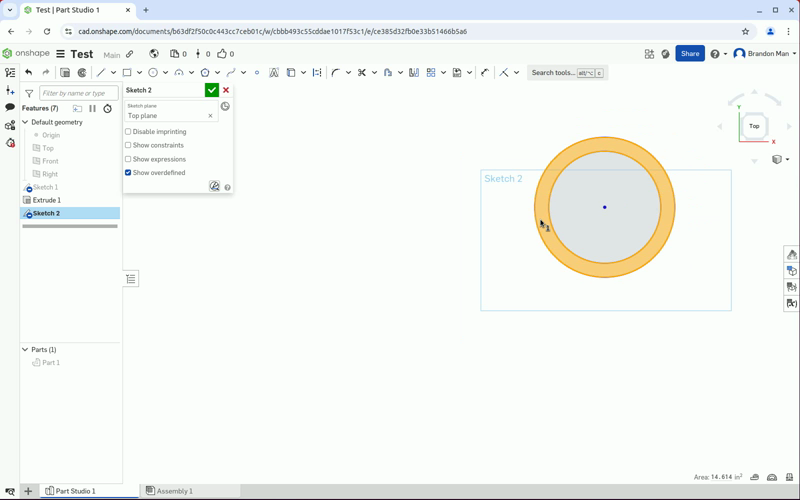
scroll(-6)
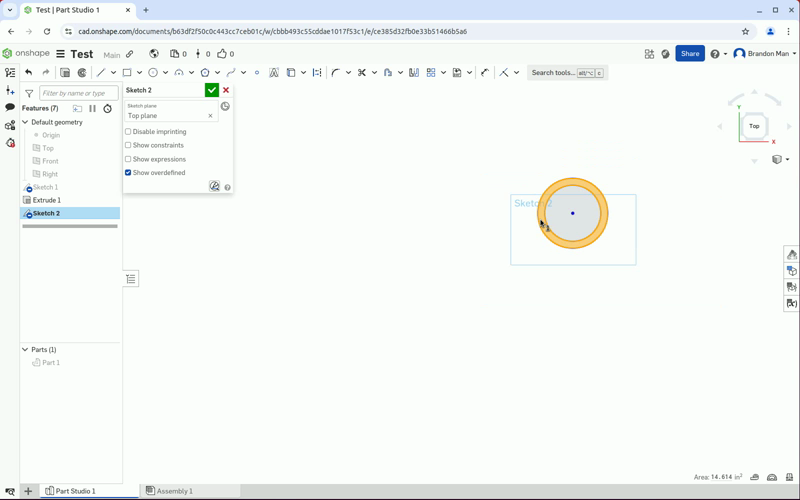
scroll(-6)
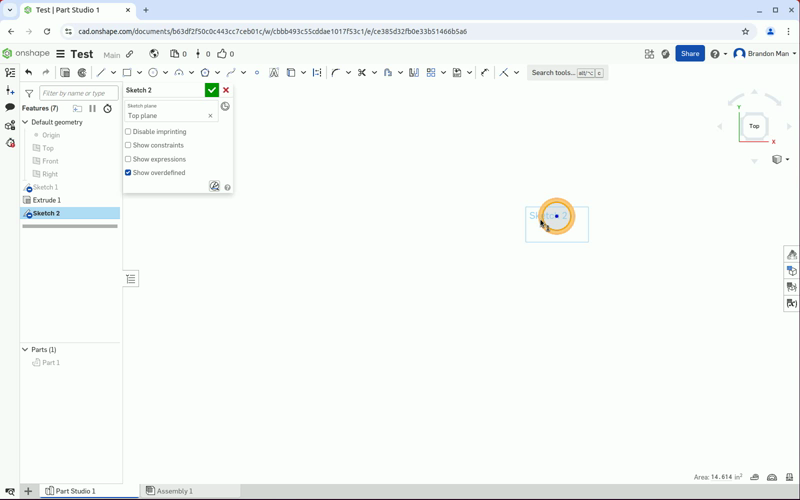
mouse_move(73, 352)
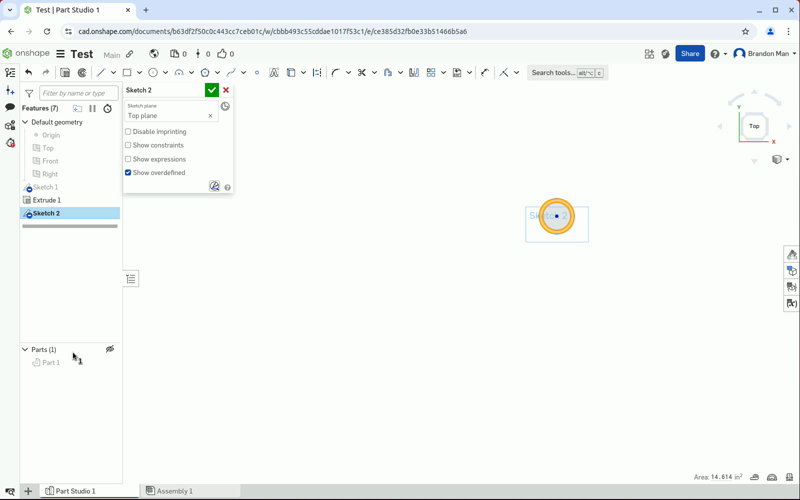
key(shift+y)
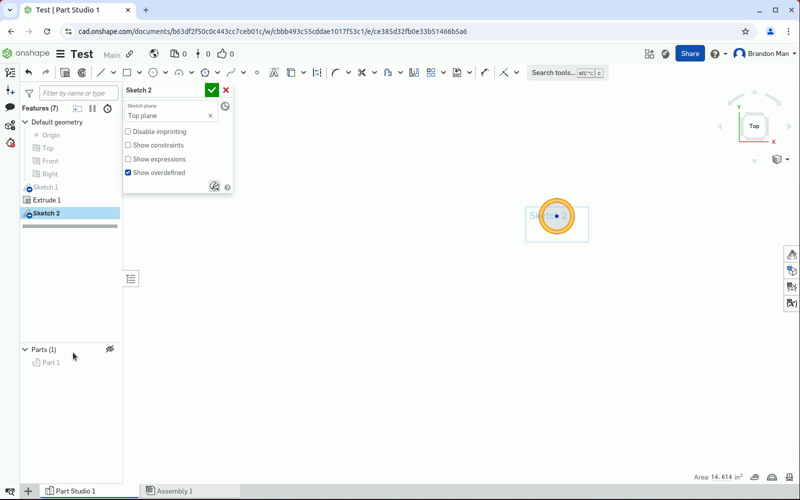
key(shift+e)
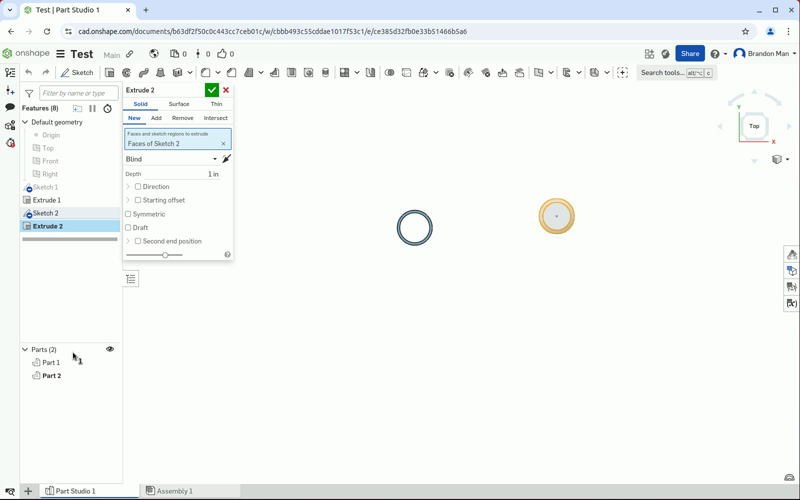
mouse_move(143, 106)
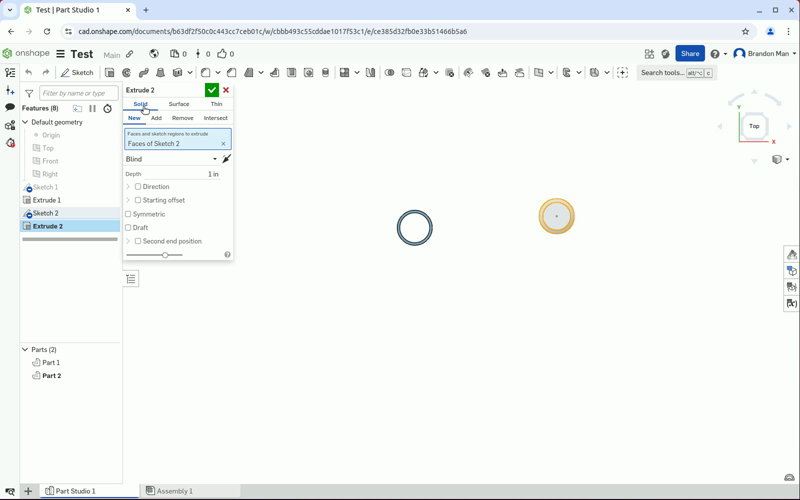
click(143, 106)
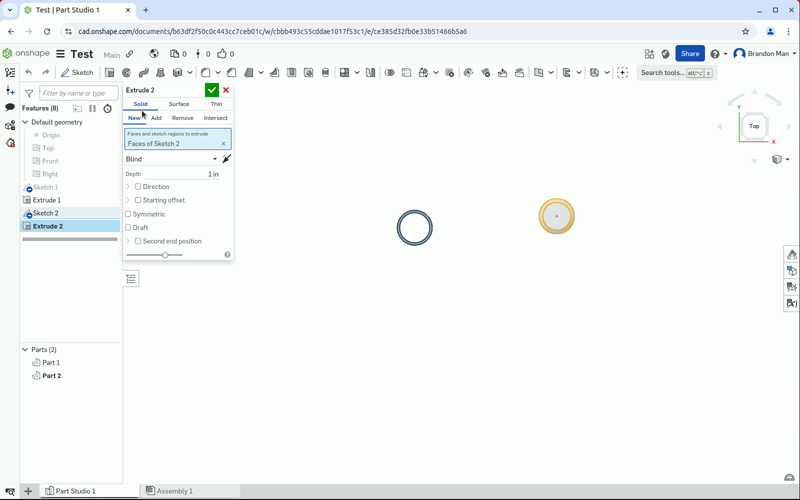
mouse_move(137, 120)
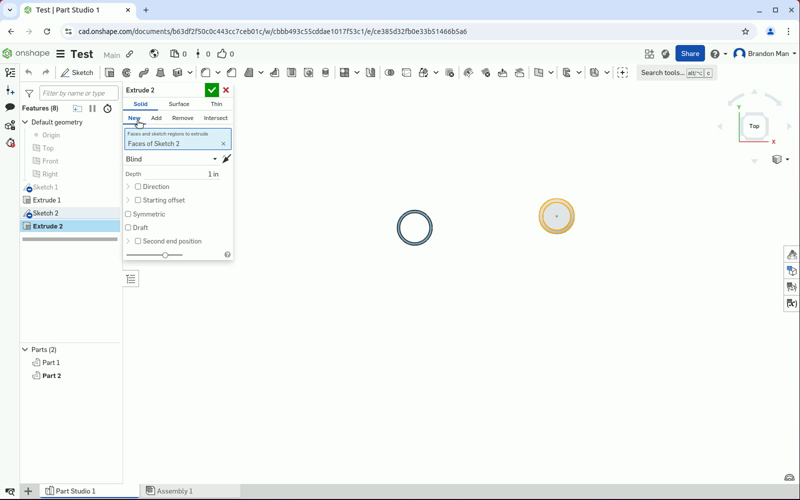
click(137, 120)
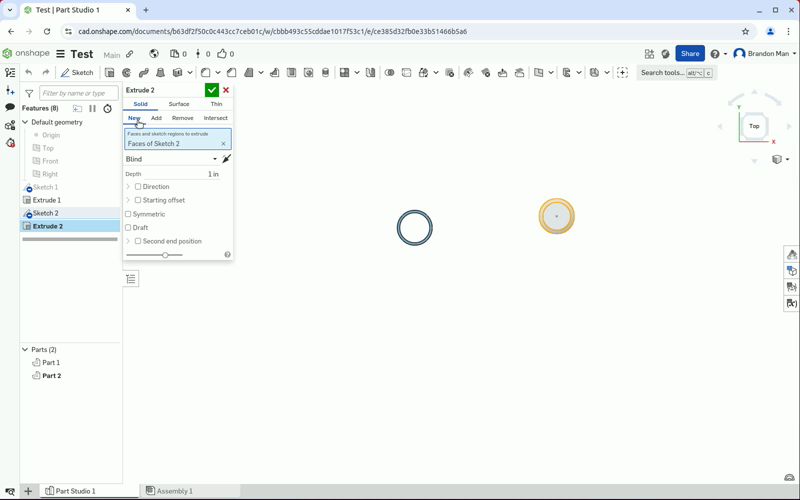
key(tab, 4)
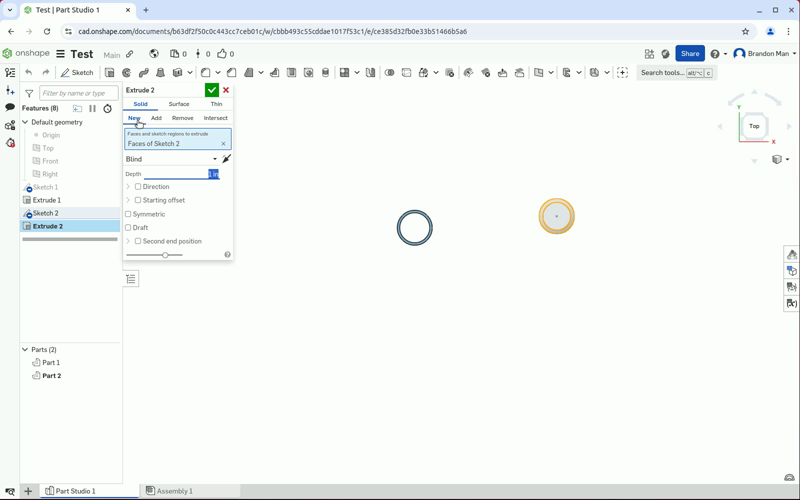
text(0.722)
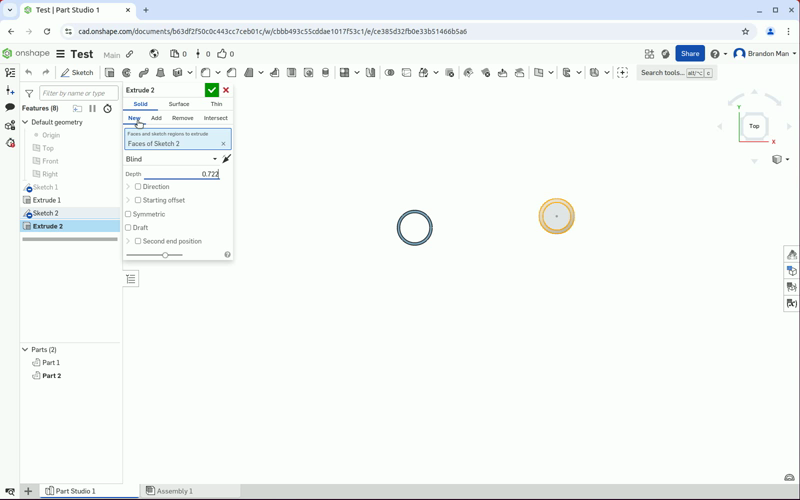
key(enter)
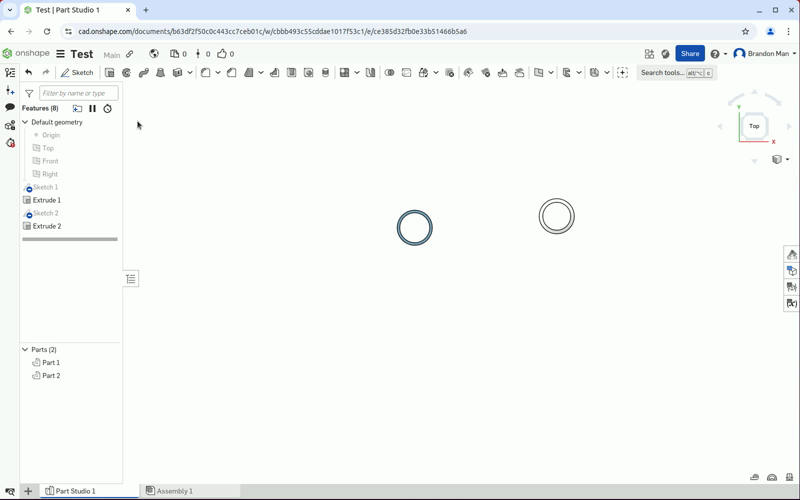
key(shift+h)
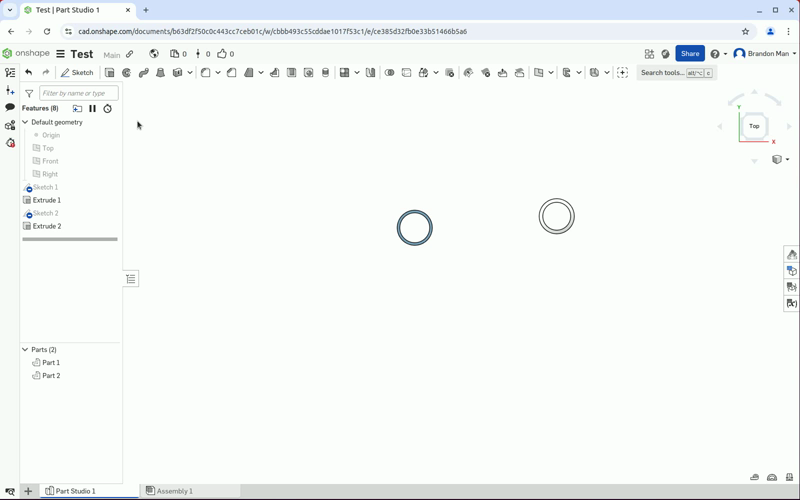
key(shift+h)
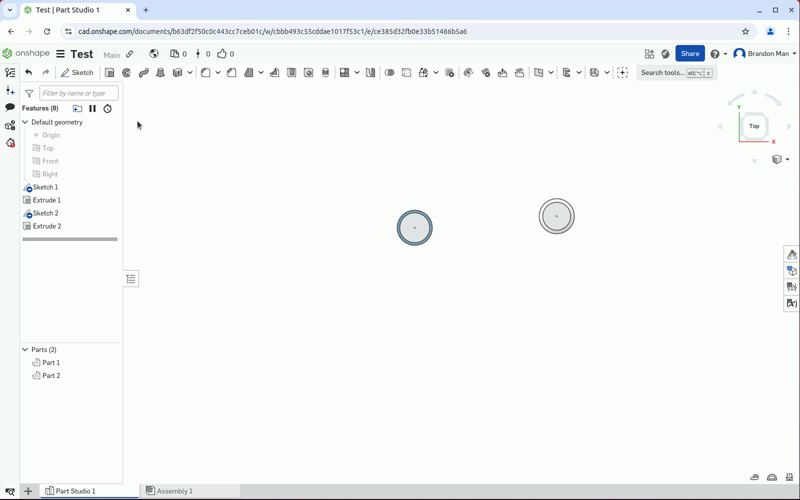
key(shift+7)
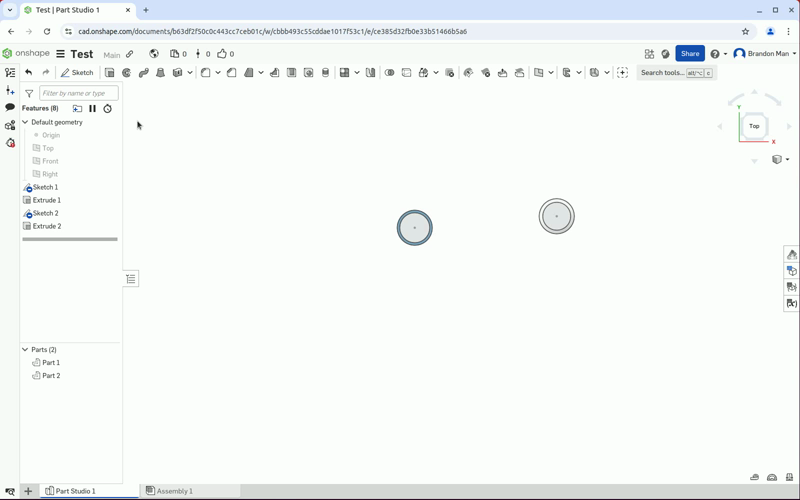
key(up, 3)
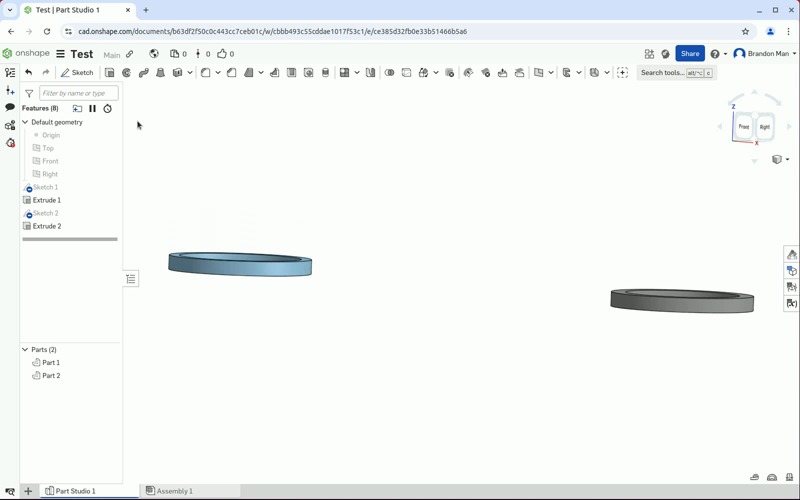
key(left, 3)
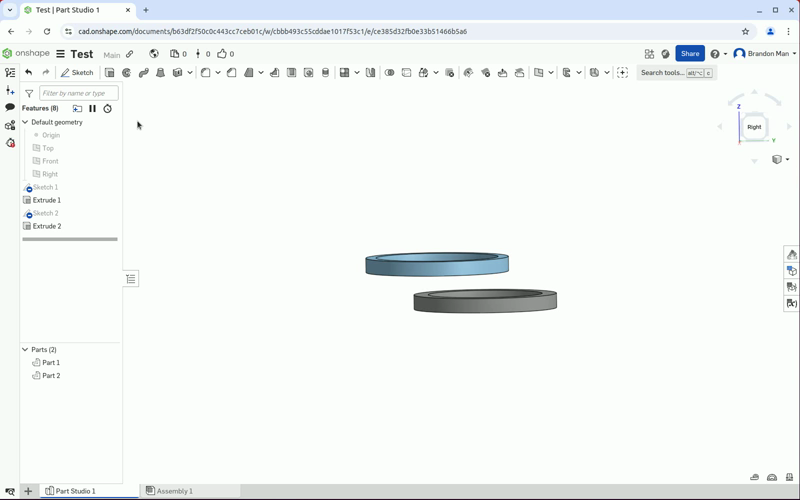
key(right, 3)
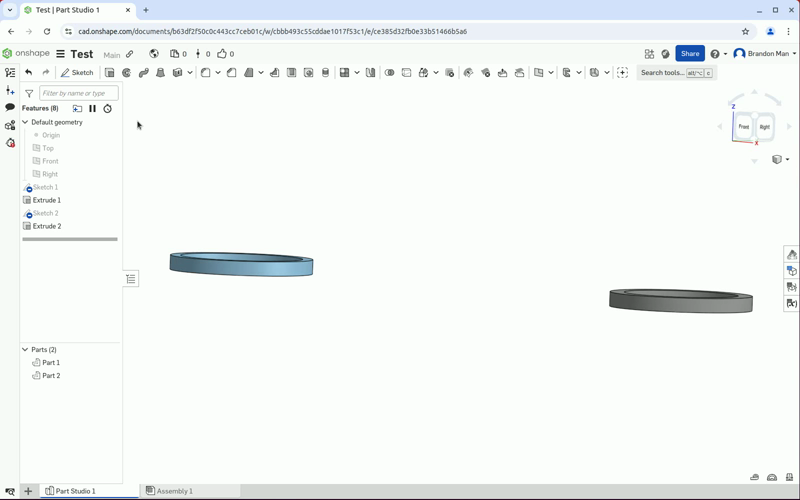
key(down, 3)
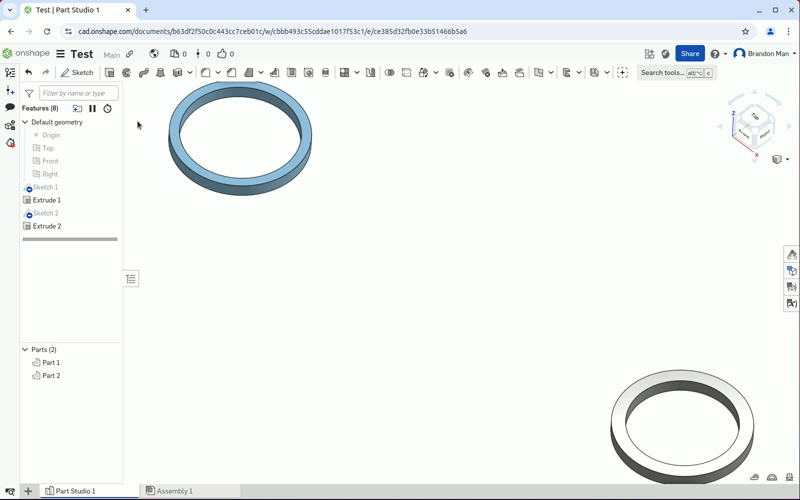
mouse_move(73, 189)
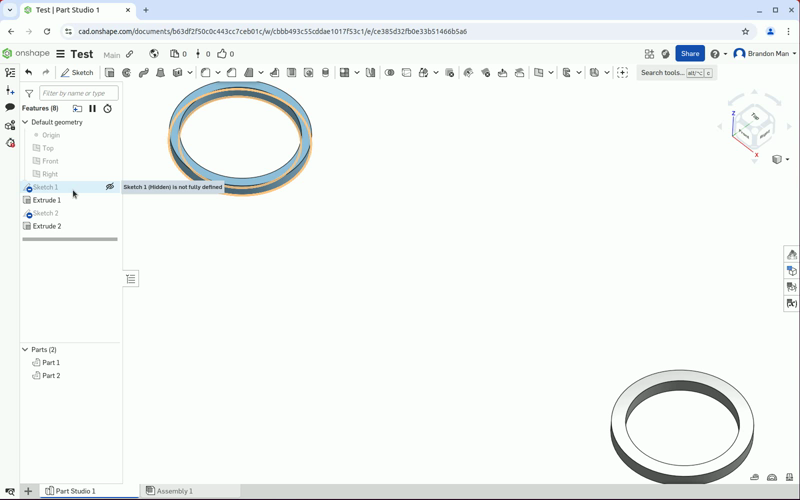
click(73, 189)